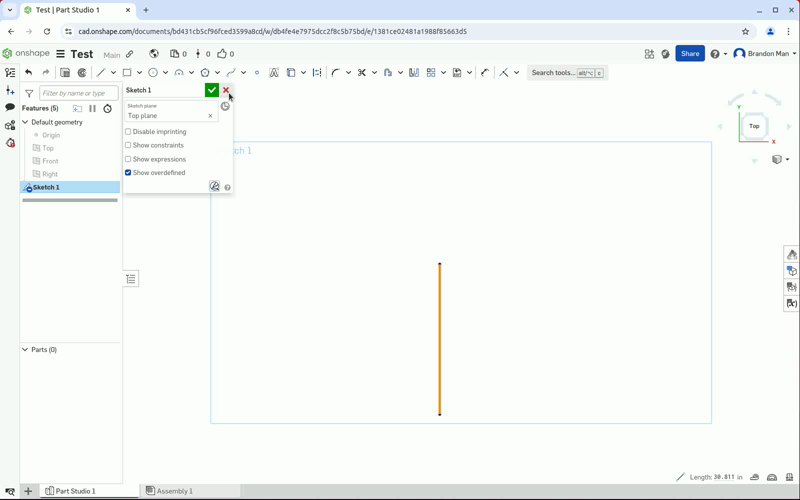
key(shift+h)
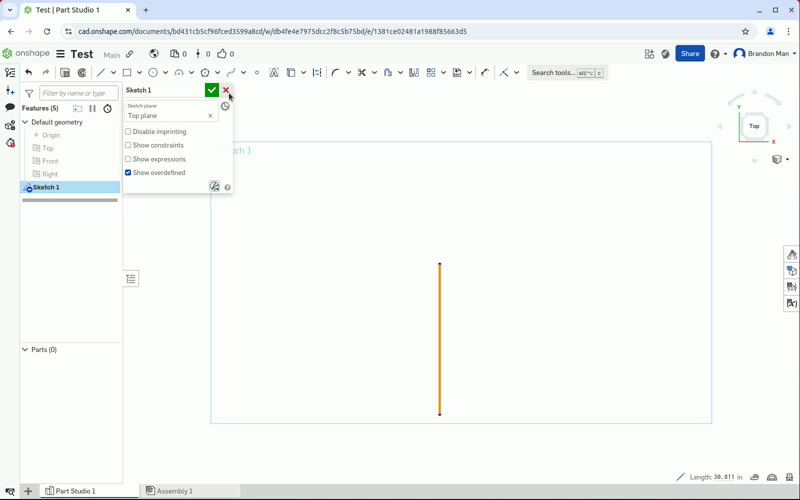
key(shift+s)
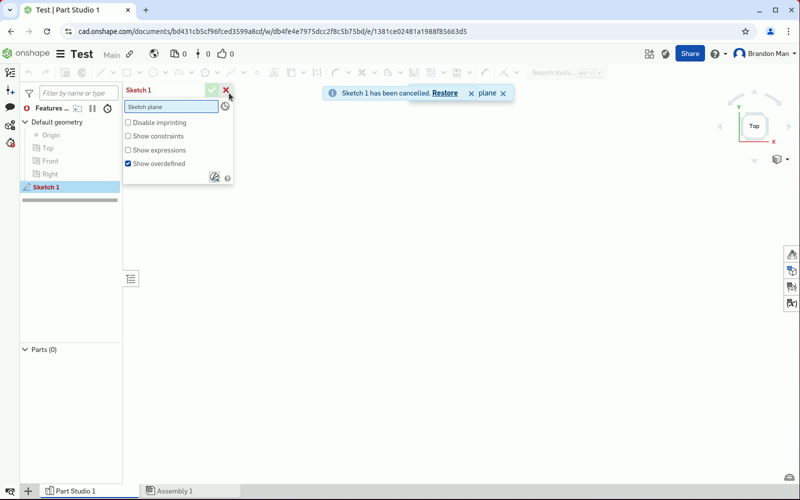
mouse_move(73, 150)
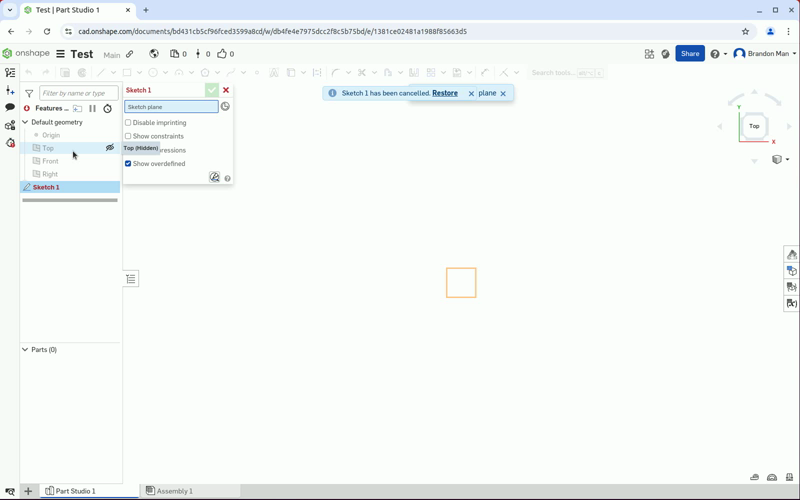
click(73, 150)
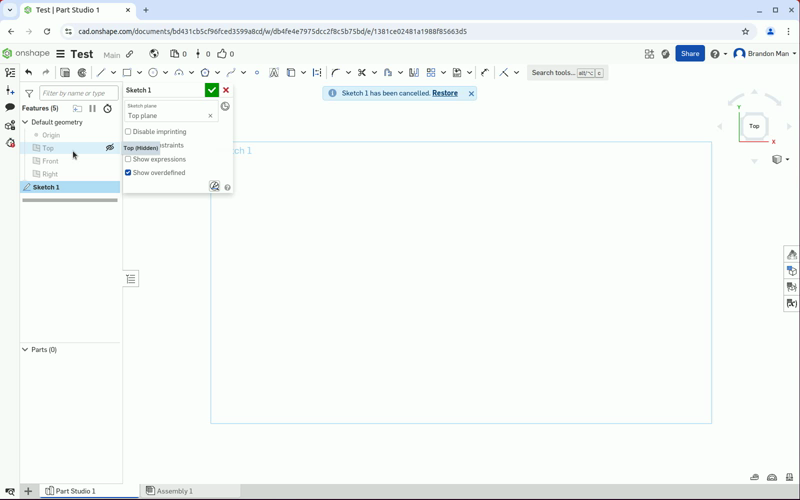
mouse_move(73, 352)
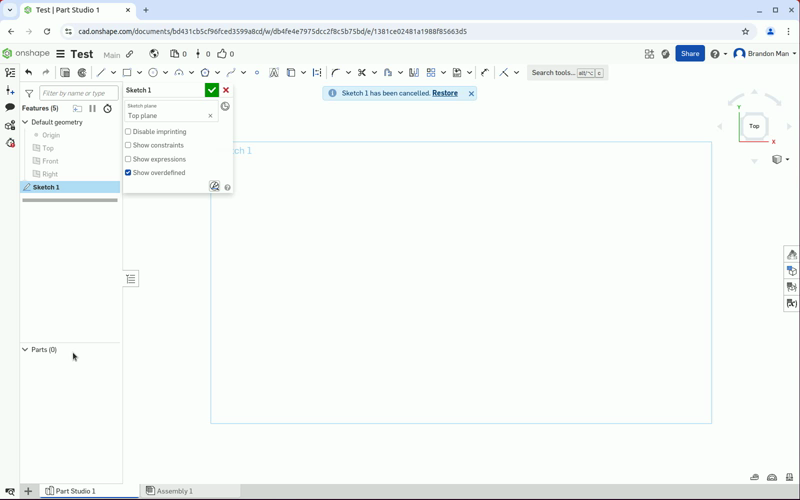
key(y)
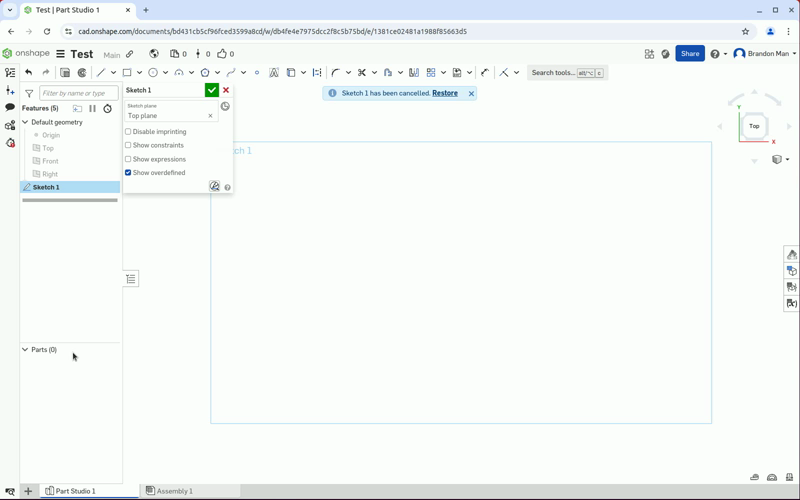
key(c)
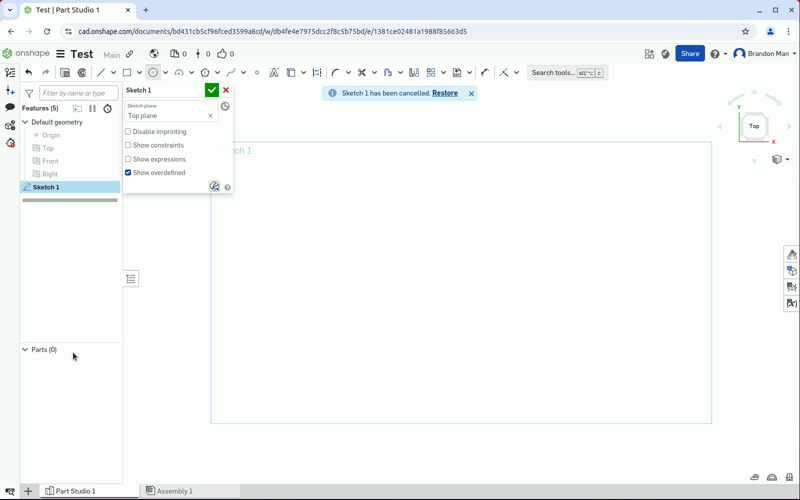
key_down(shift)
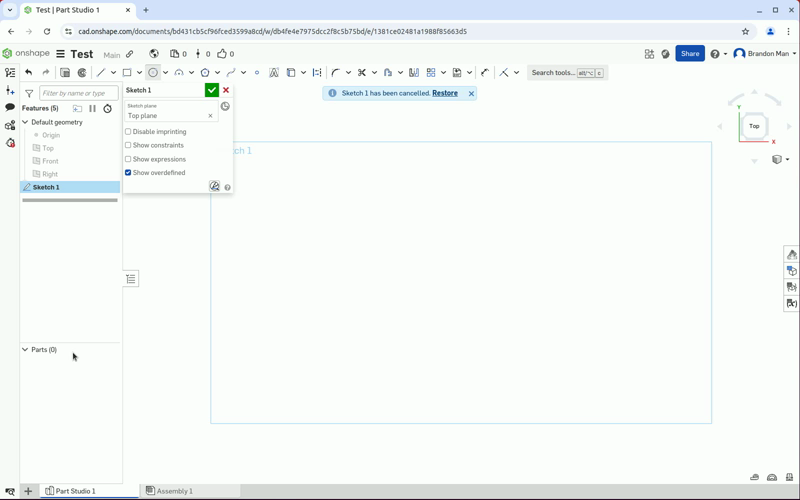
mouse_move(461, 282)
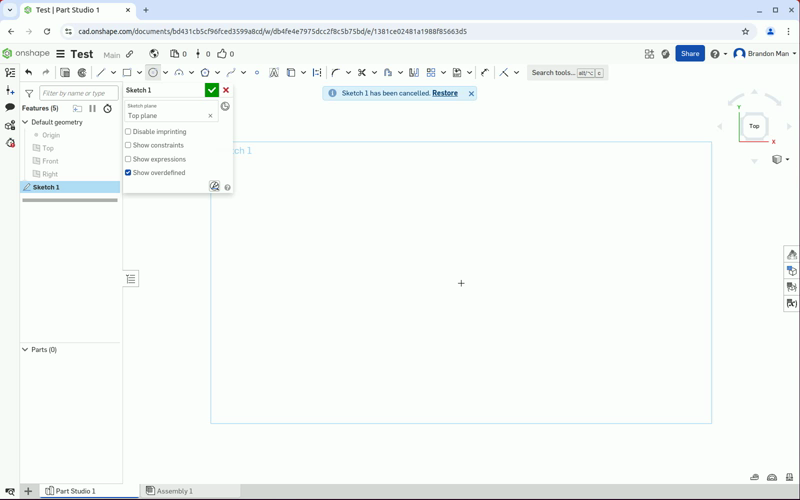
click(461, 282)
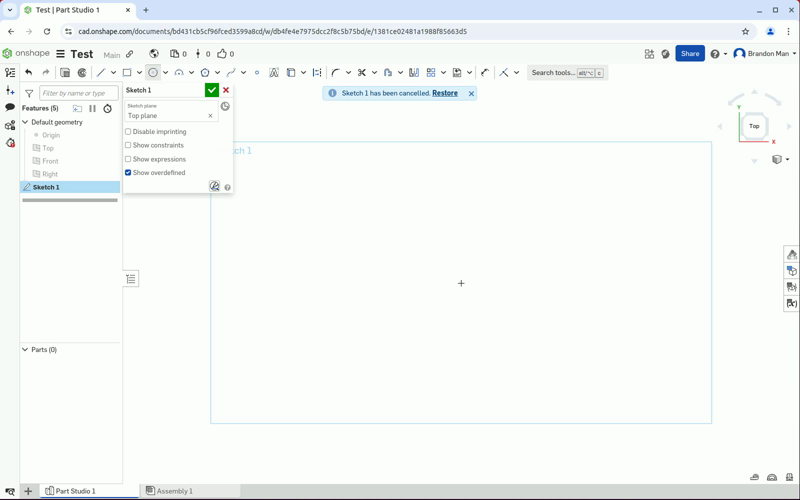
key_up(shift)
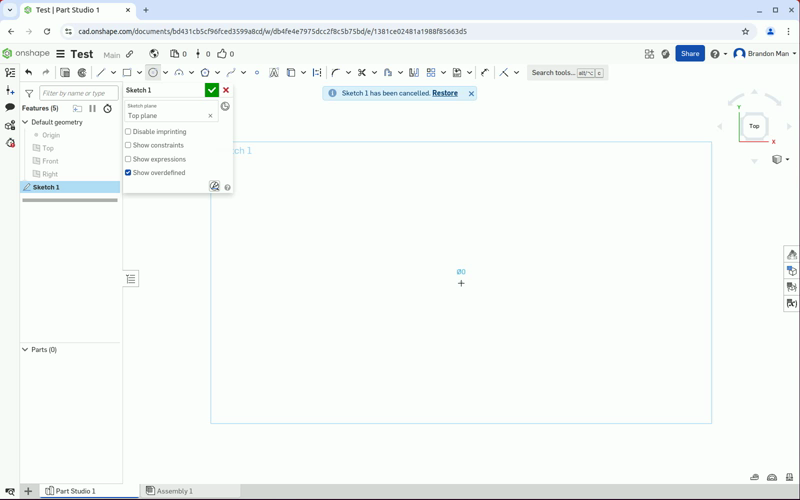
mouse_move(494, 282)
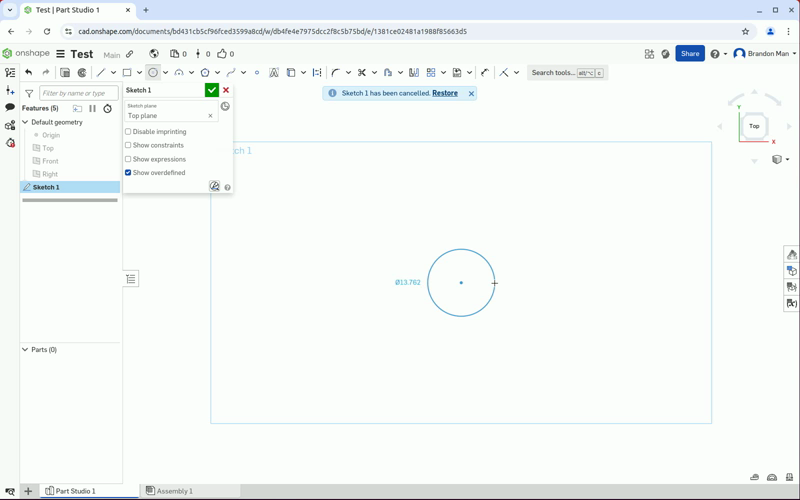
click(494, 282)
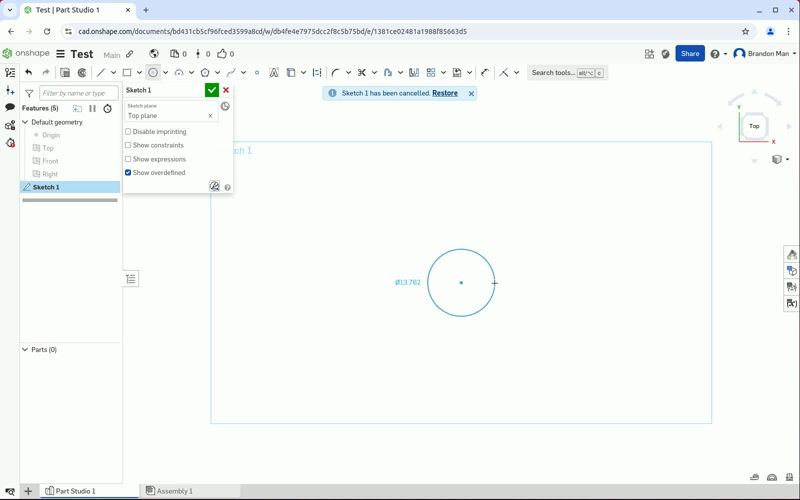
key(esc)
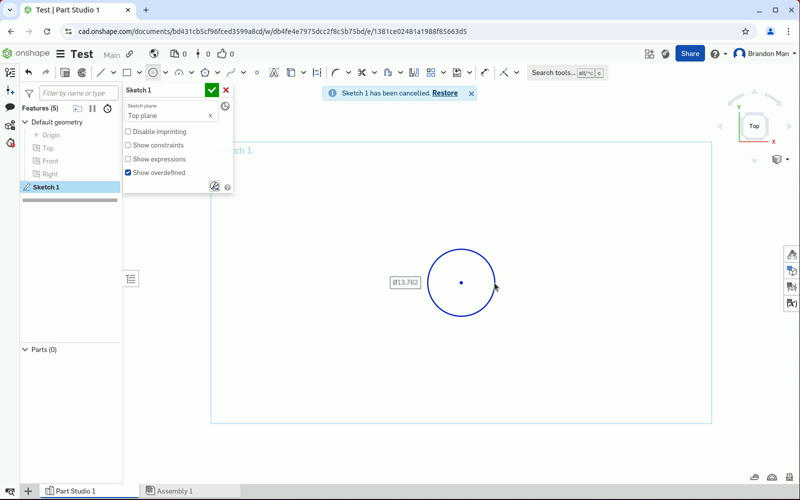
key(c)
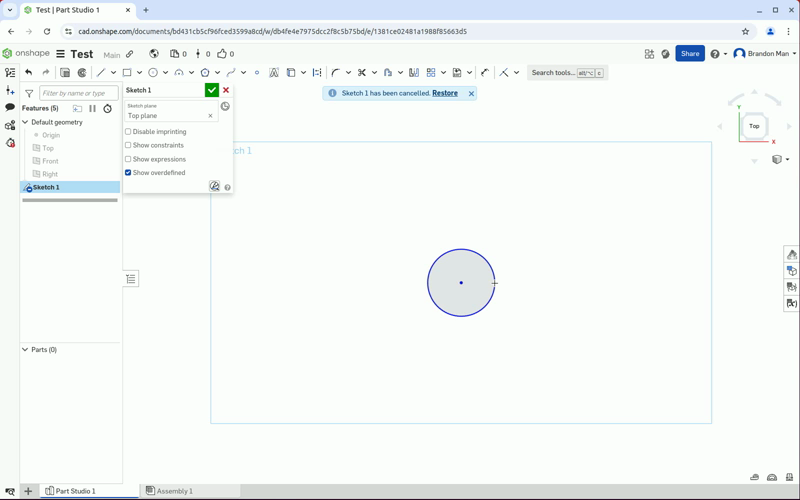
key_down(shift)
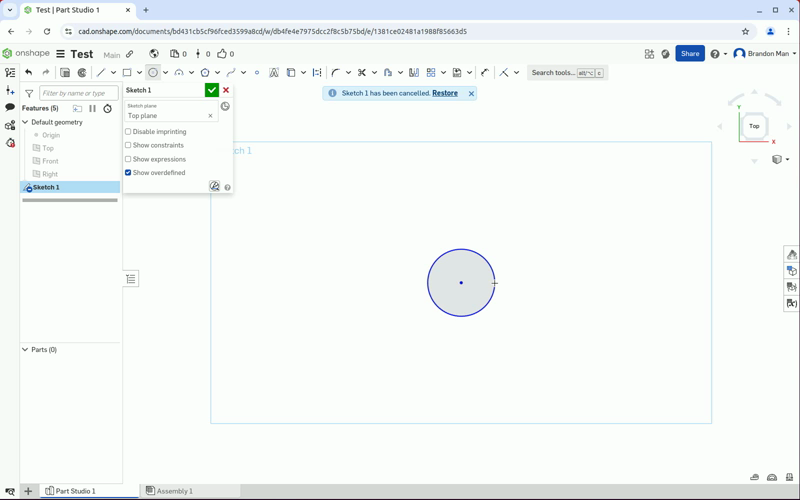
mouse_move(461, 282)
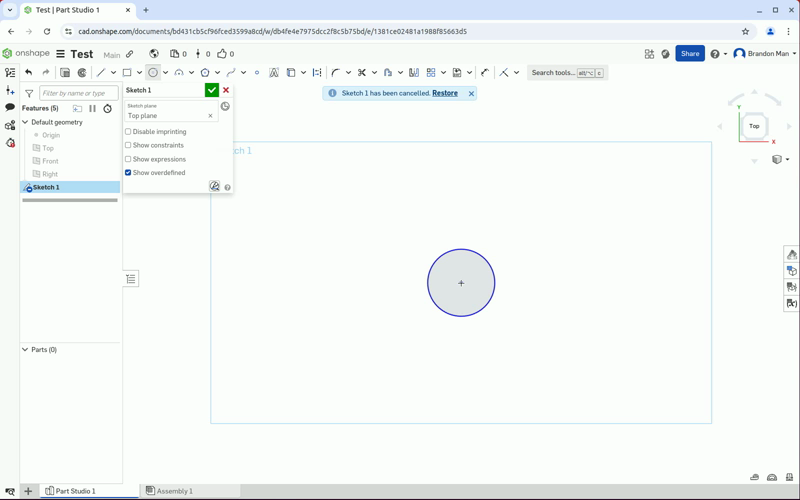
click(461, 282)
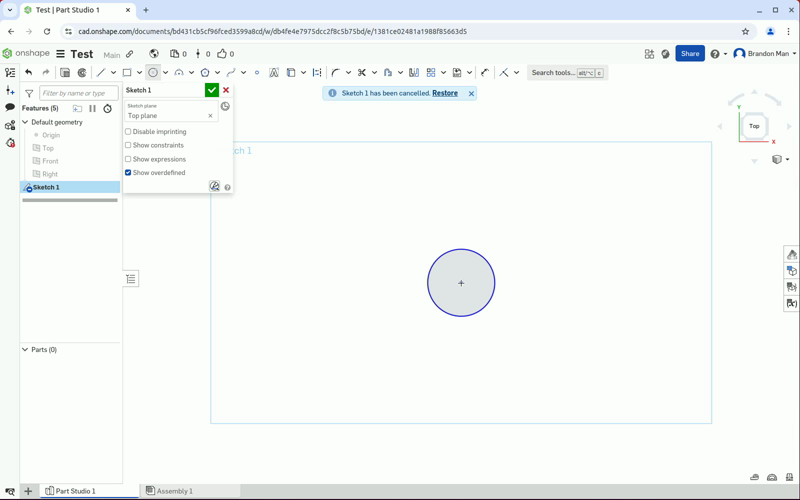
key_up(shift)
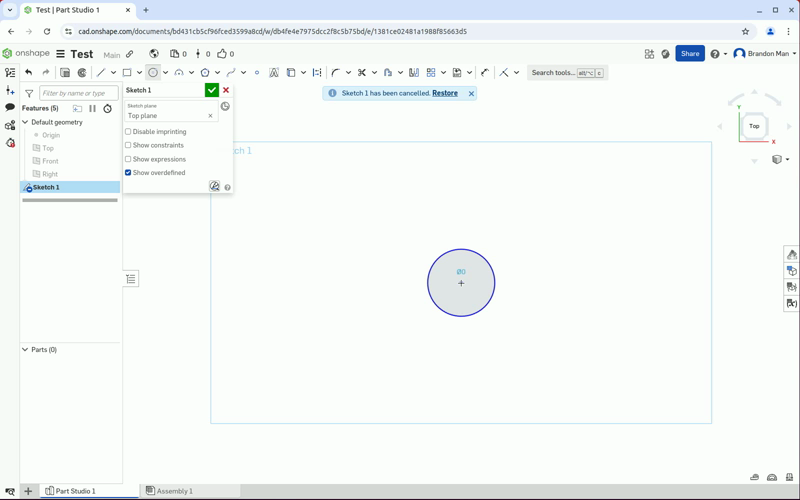
mouse_move(483, 282)
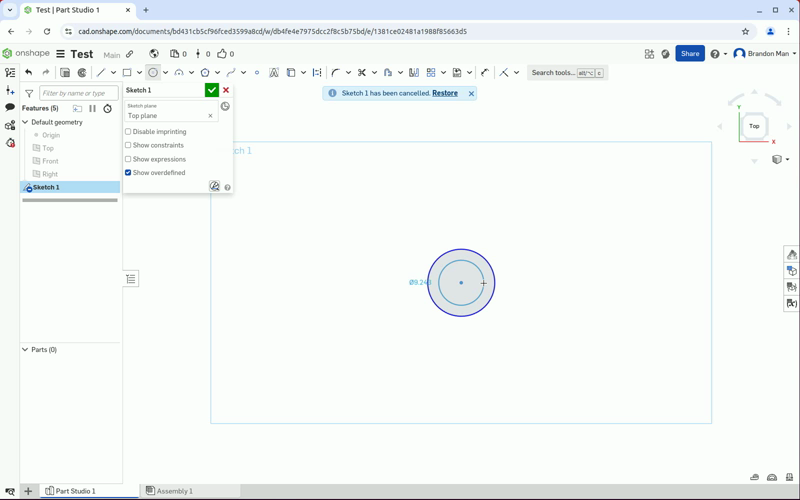
click(483, 282)
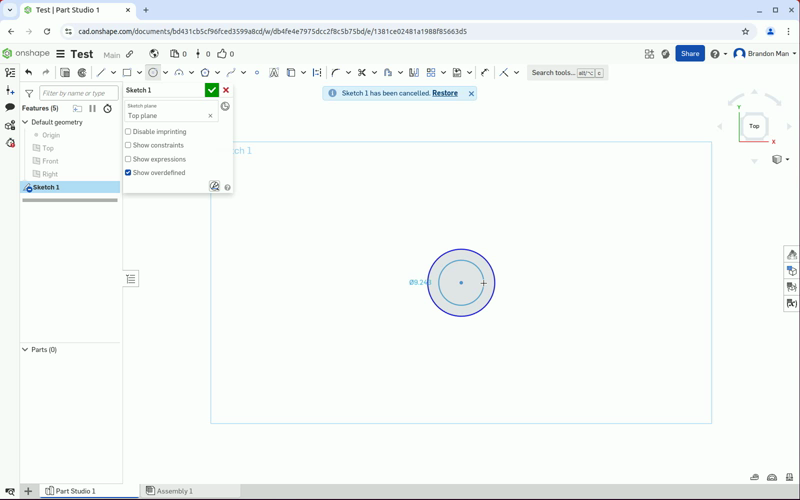
key(esc)
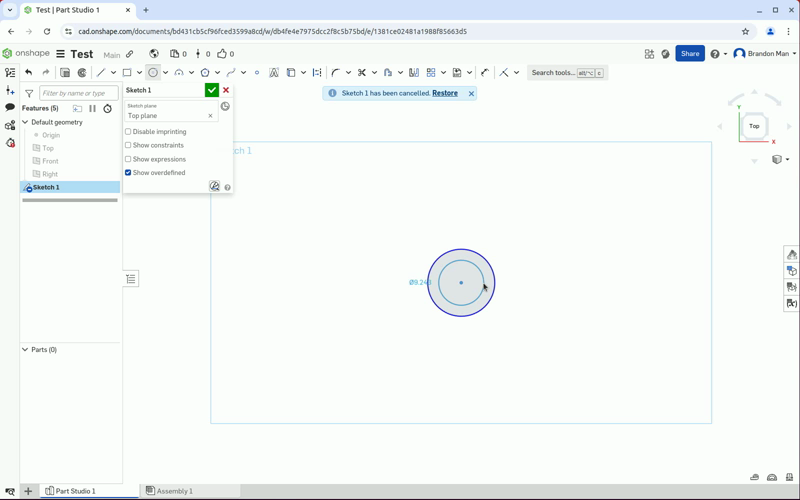
mouse_move(446, 259)
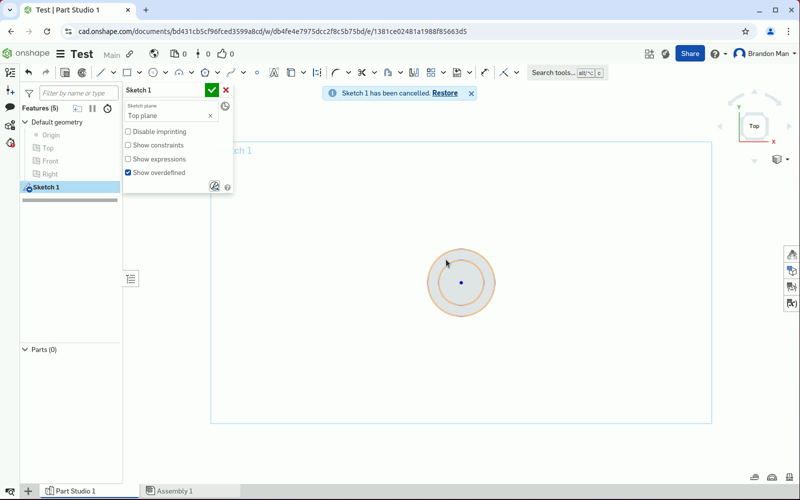
click(446, 259)
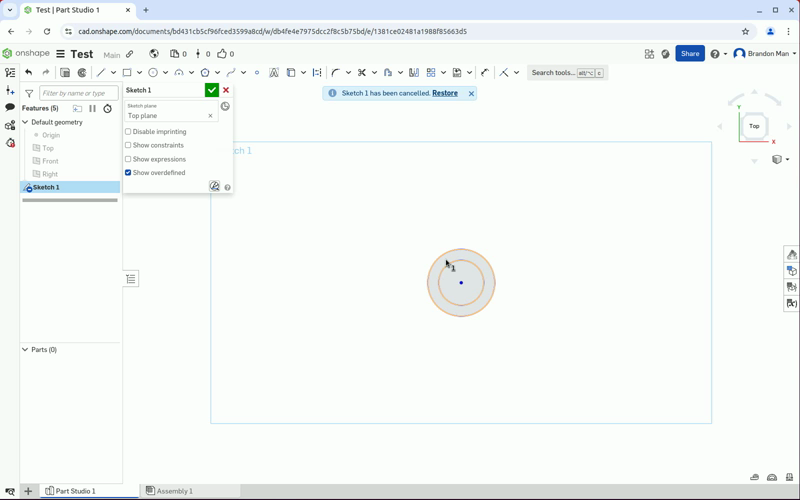
mouse_move(73, 352)
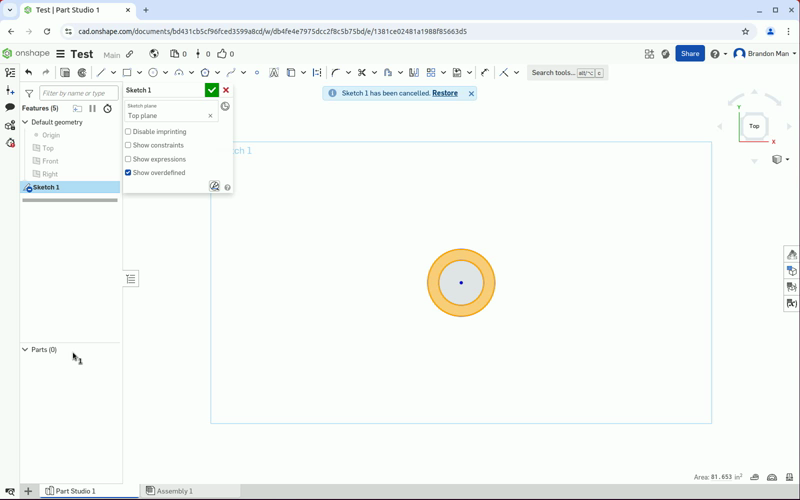
key(shift+y)
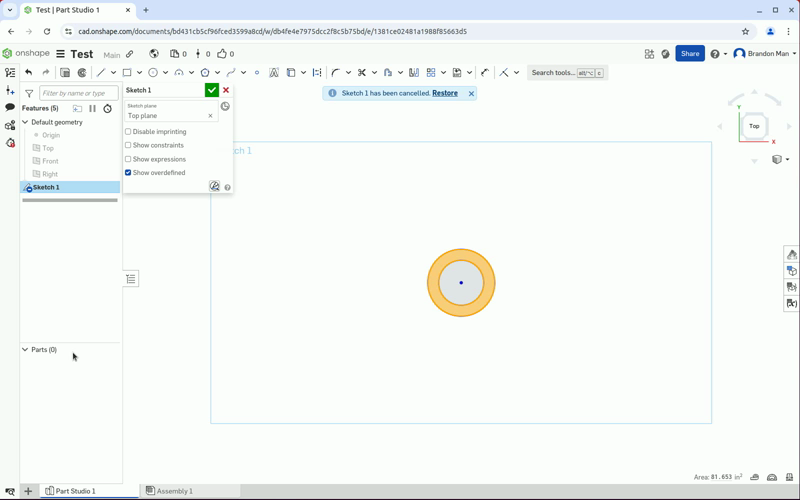
key(shift+e)
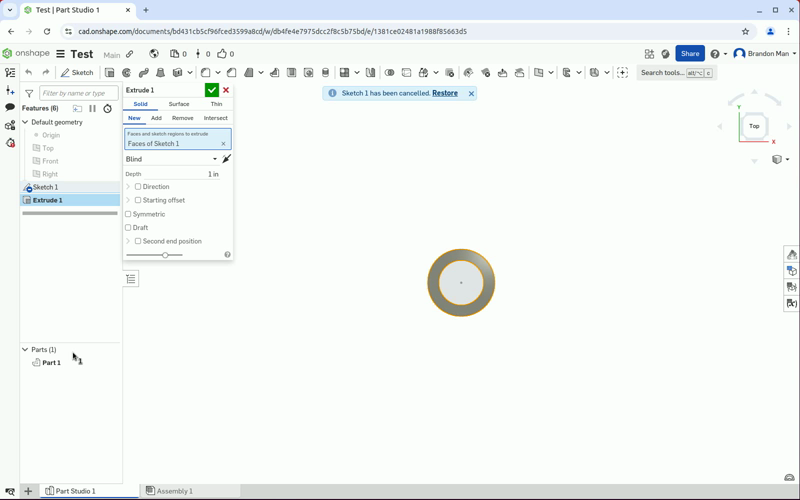
mouse_move(143, 106)
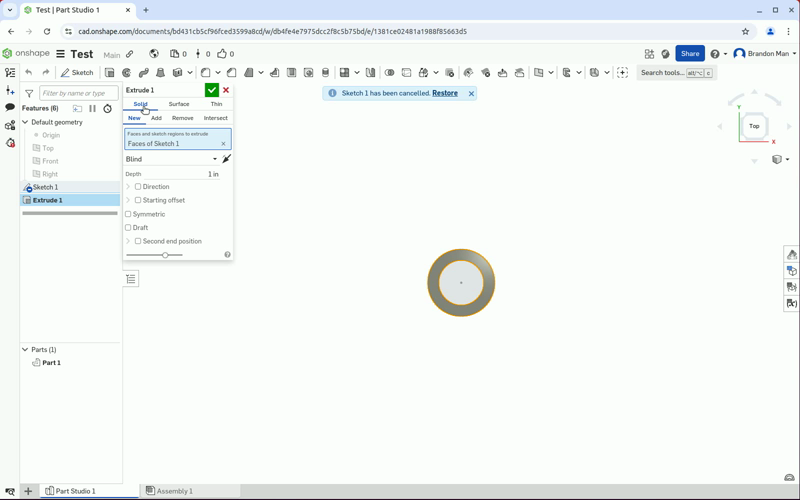
click(143, 106)
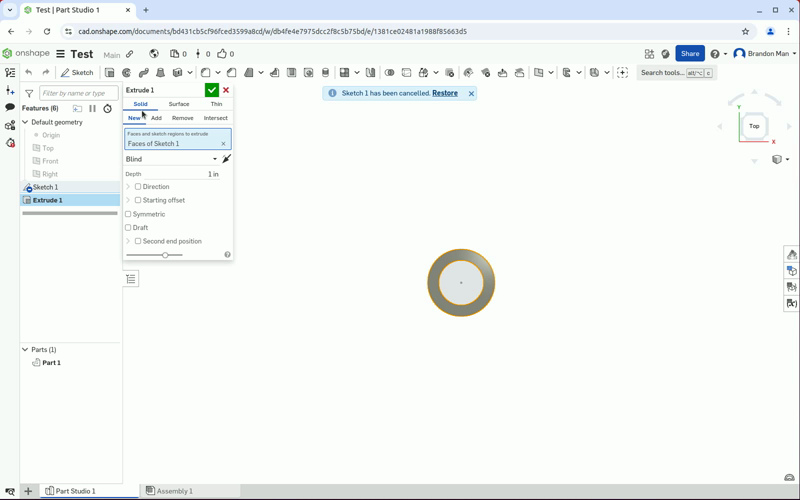
mouse_move(137, 120)
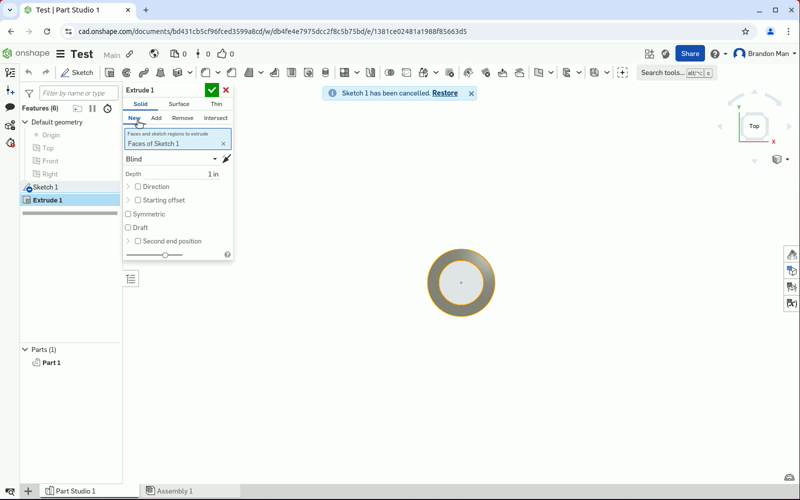
click(137, 120)
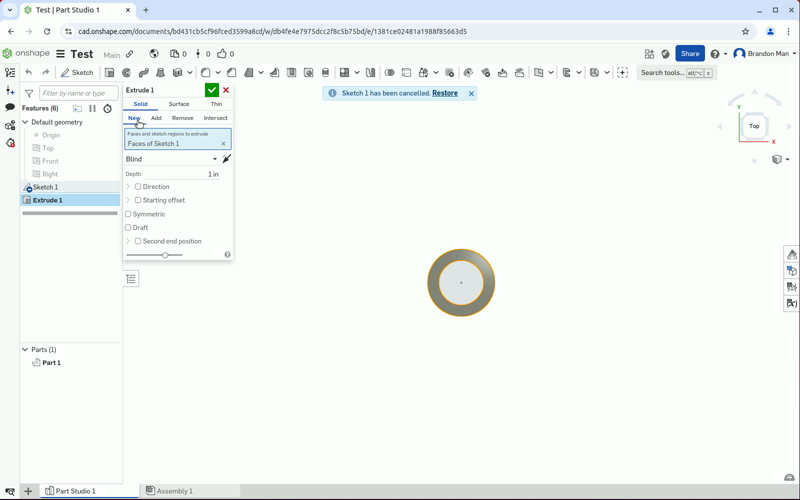
key(tab, 4)
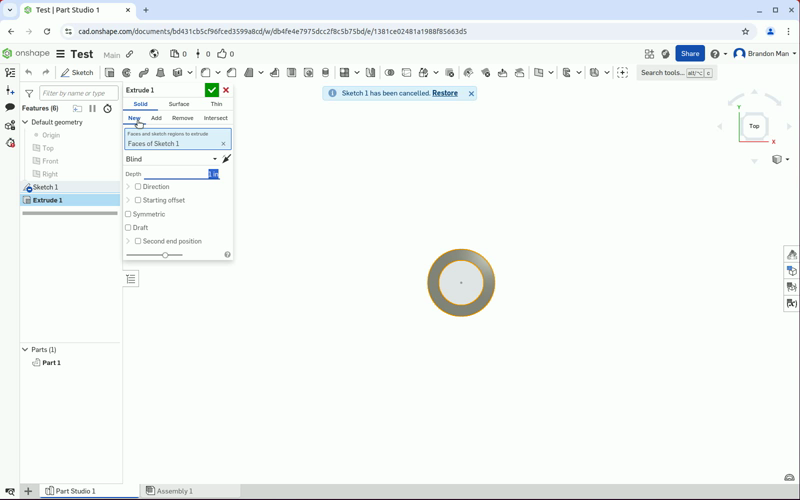
text(23.108)
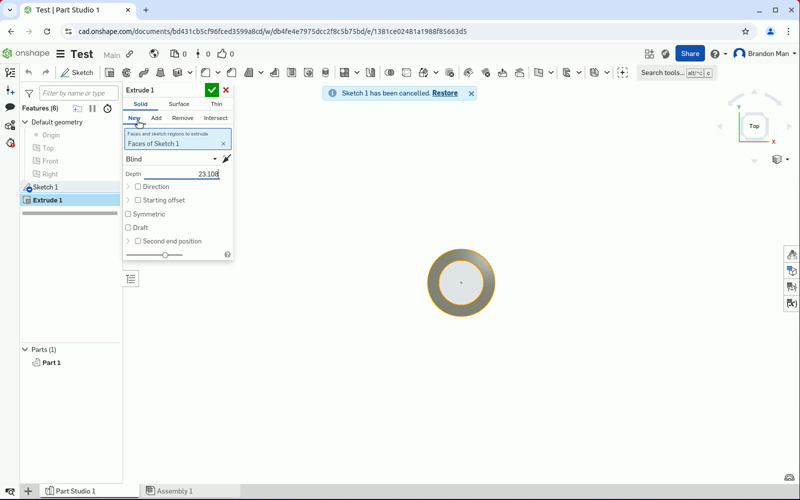
key(enter)
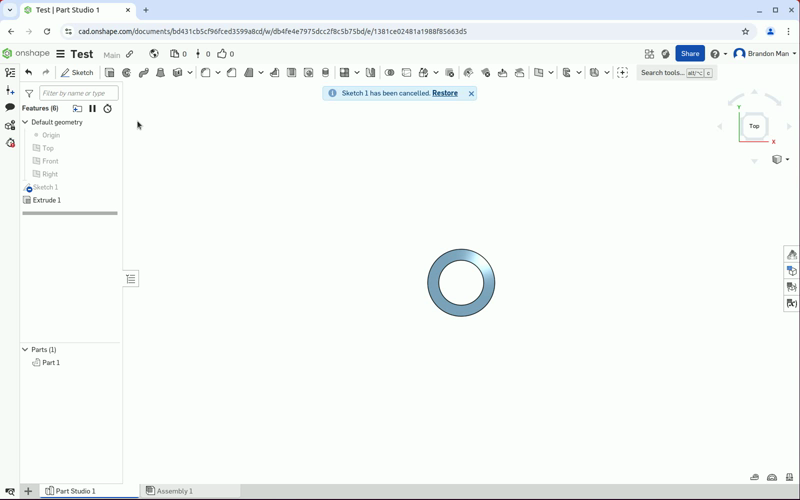
key(shift+h)
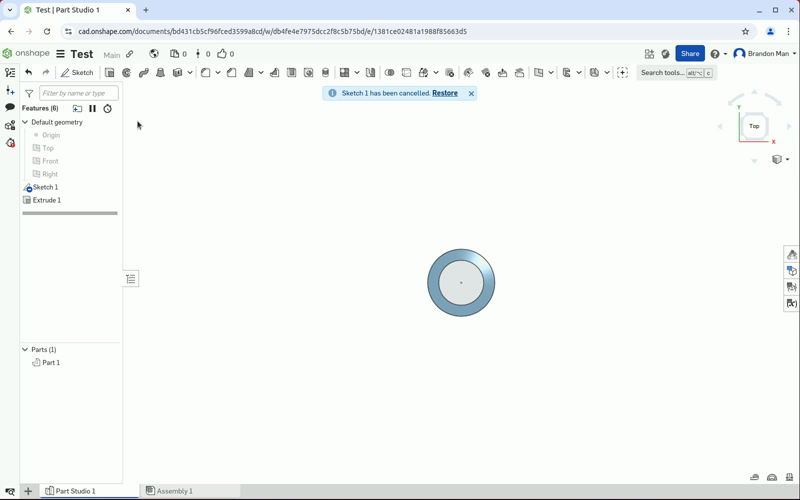
key(shift+h)
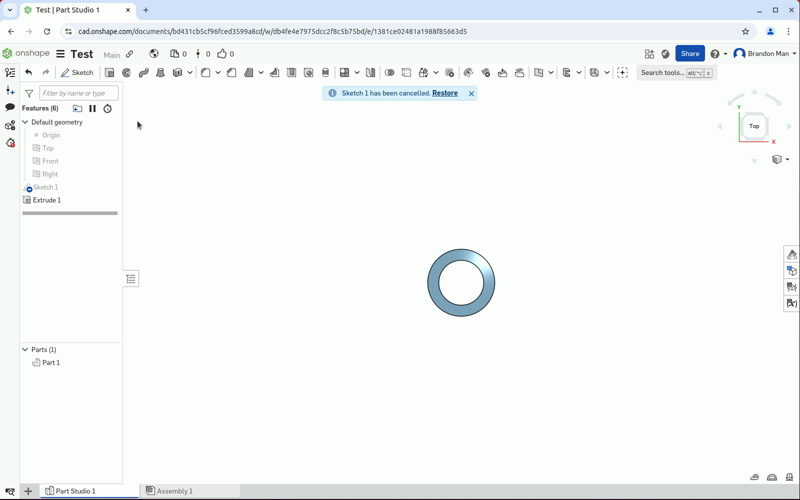
mouse_move(73, 189)
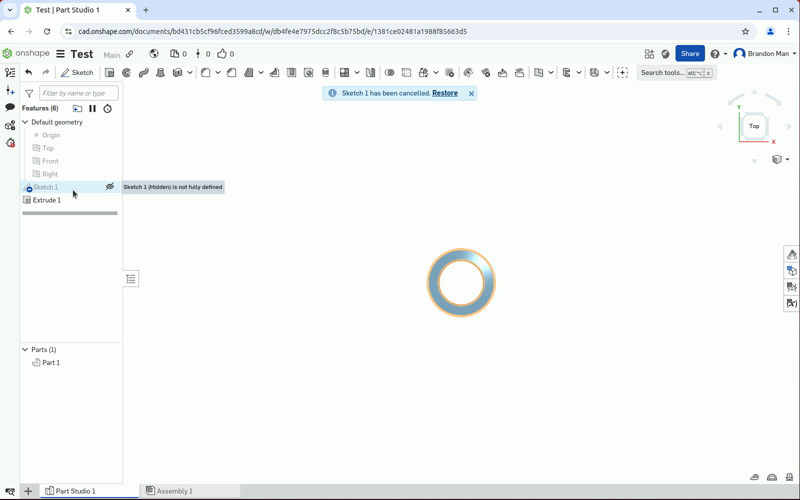
click(73, 189)
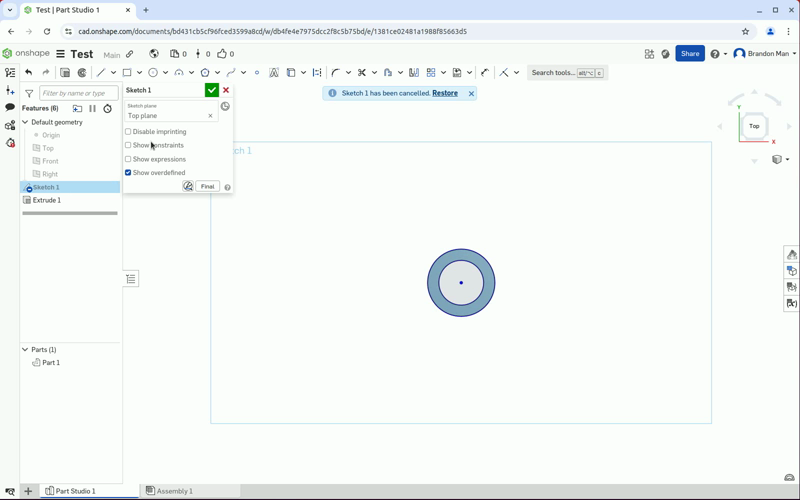
mouse_move(229, 92)
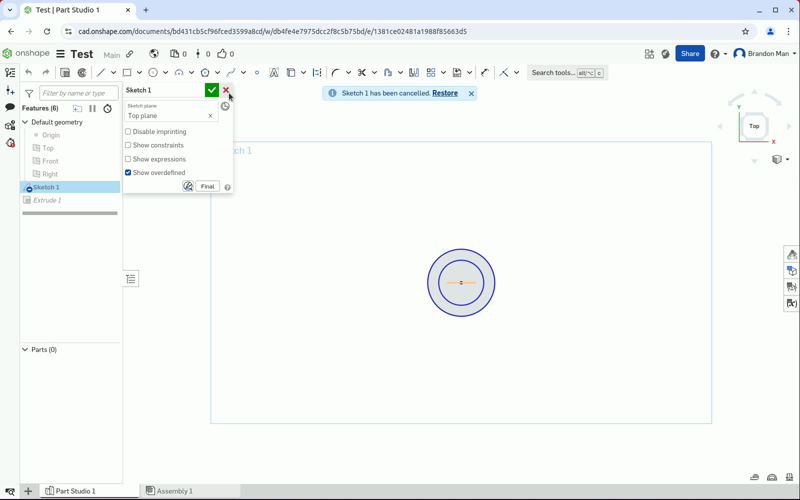
click(229, 92)
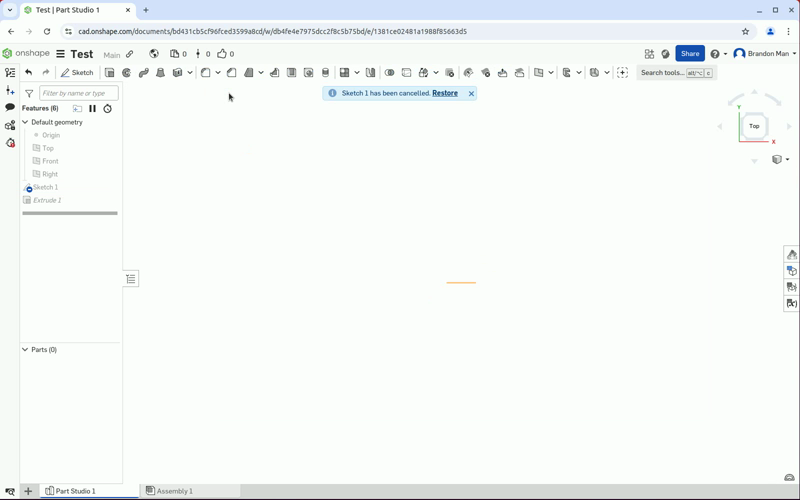
mouse_move(73, 352)
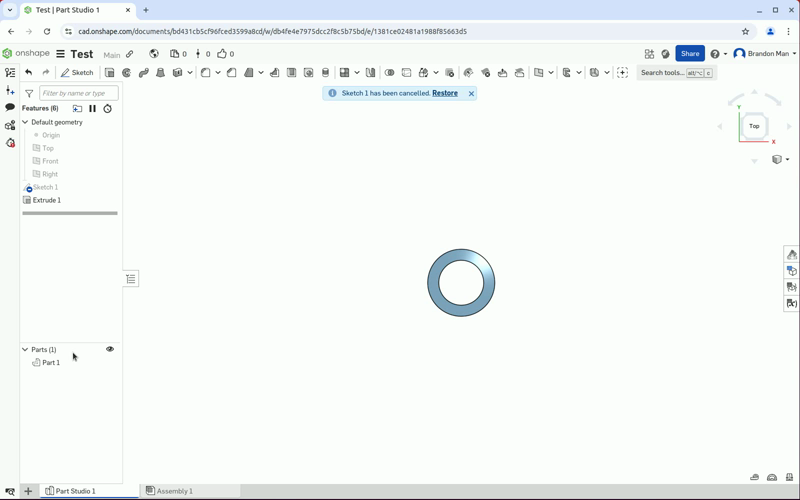
key(y)
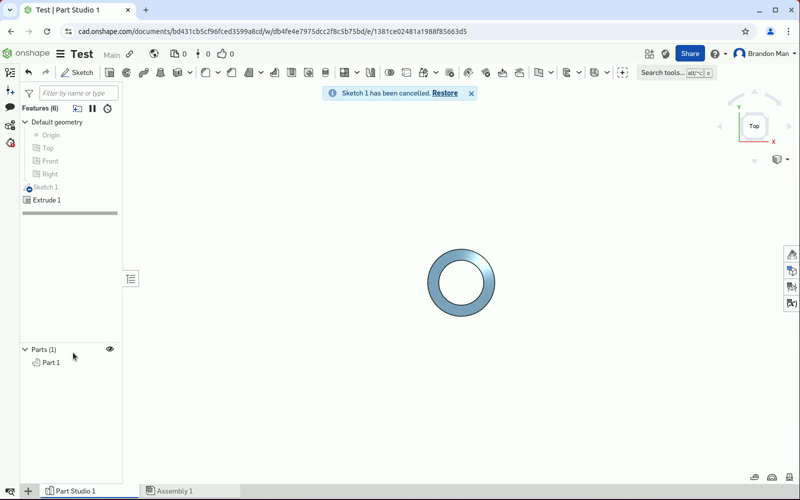
key(shift+p)
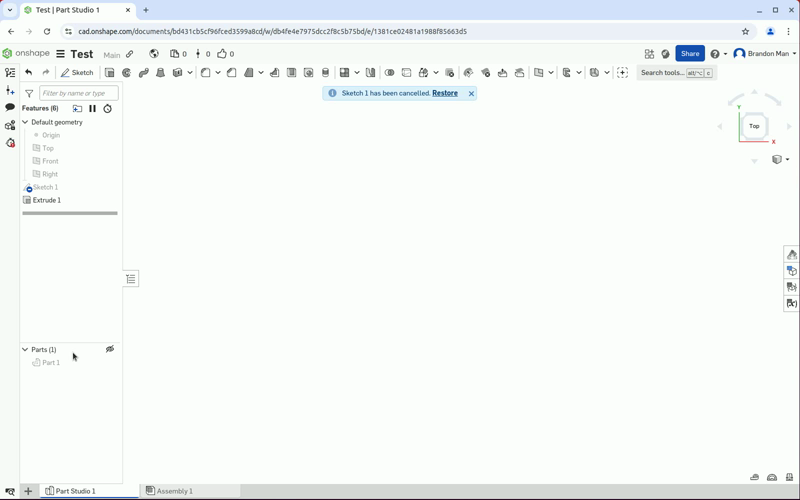
key(space)
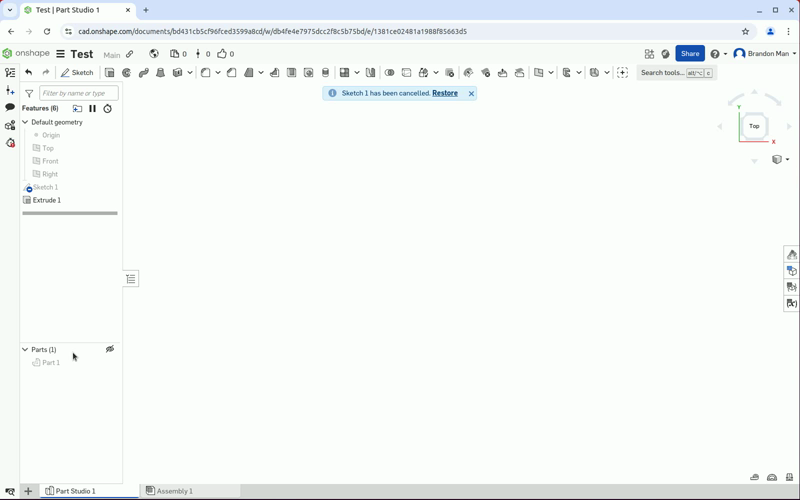
key_down(shift)
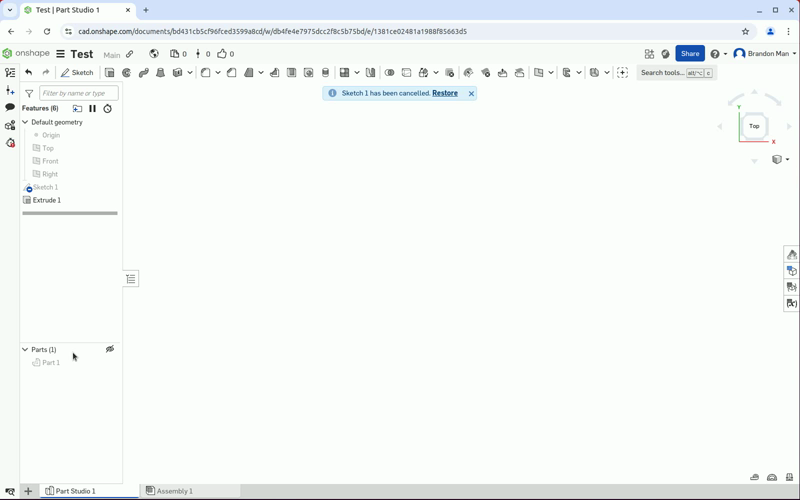
key(up)
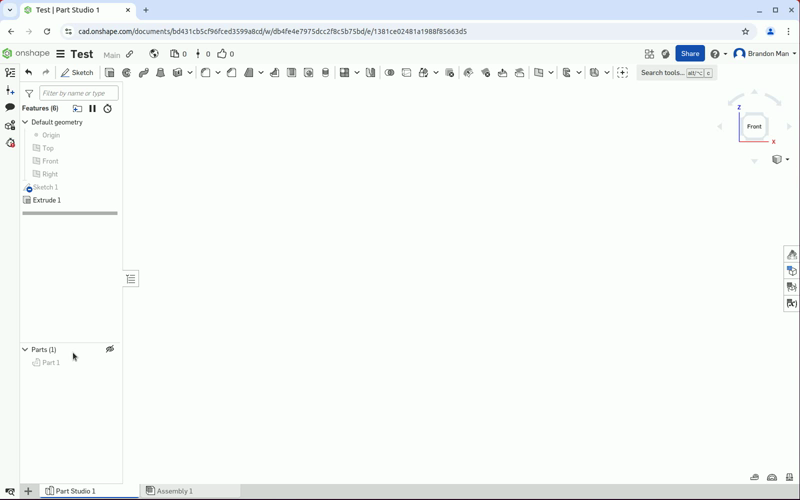
key_up(shift)
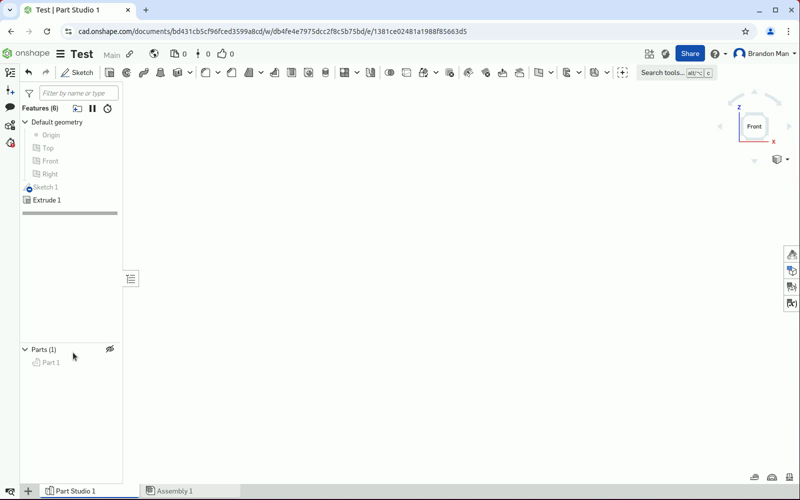
key(space)
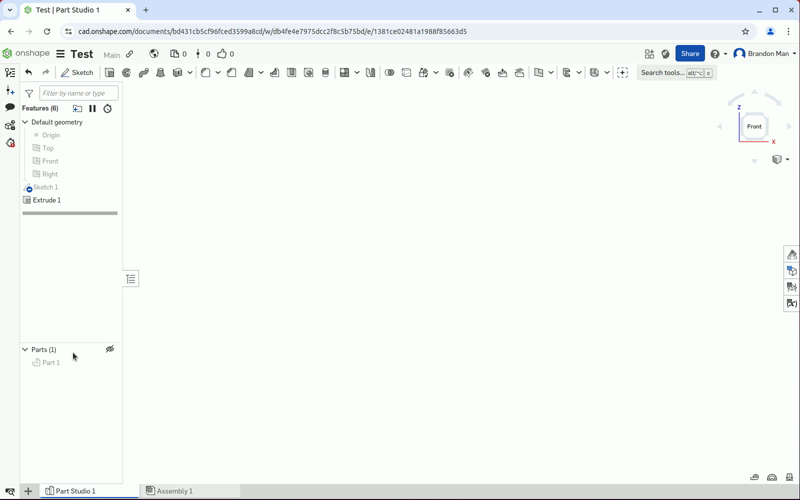
key_down(shift)
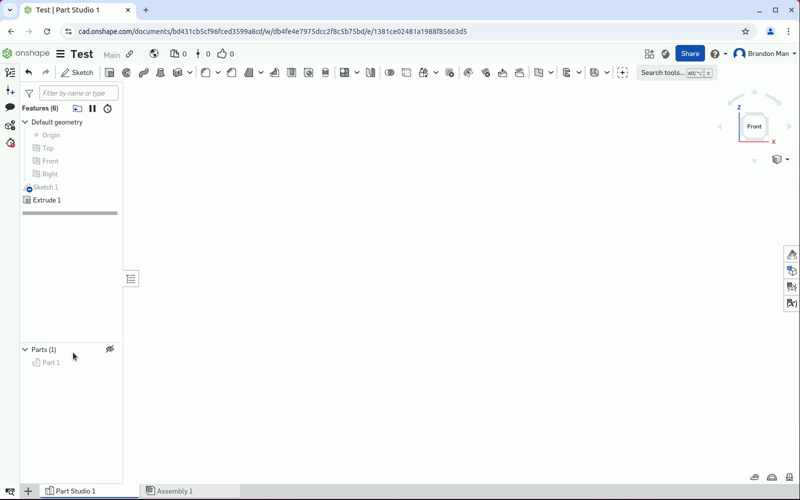
key(left)
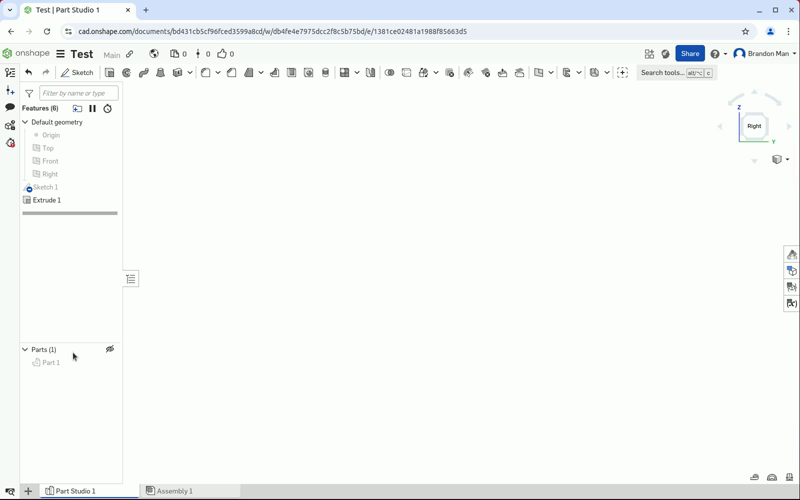
key_up(shift)
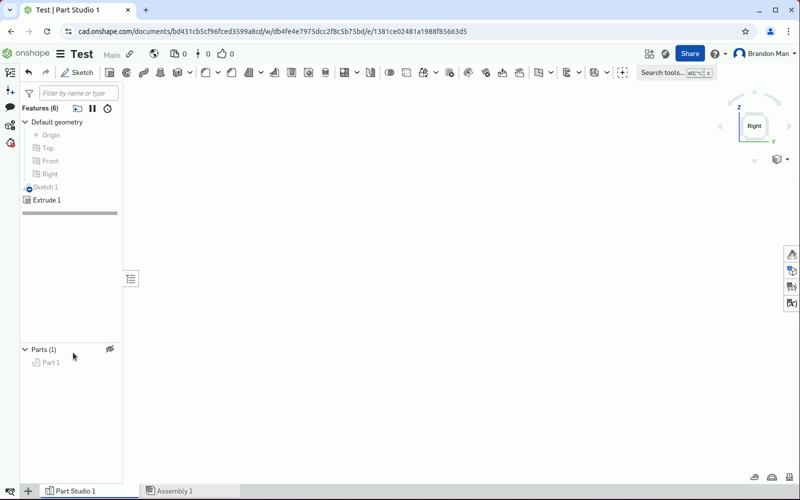
mouse_move(73, 352)
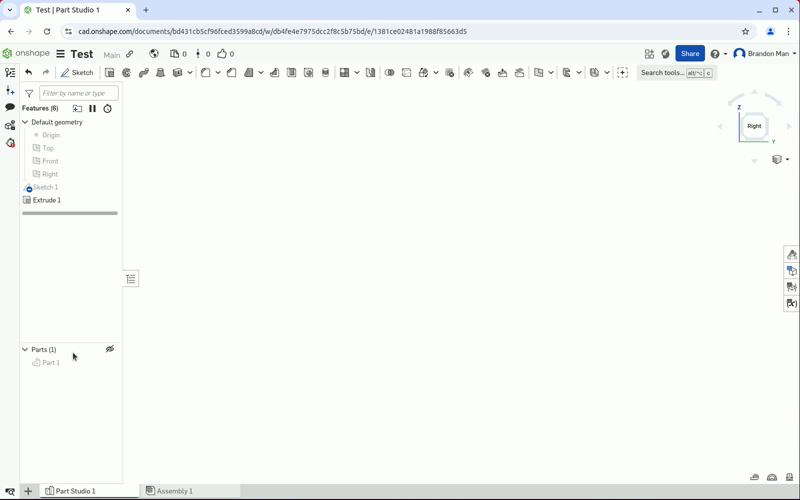
key(shift+y)
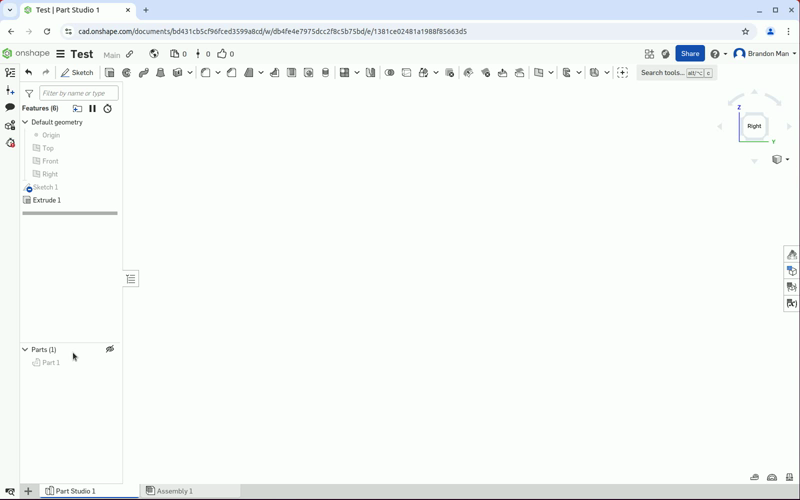
key(shift+s)
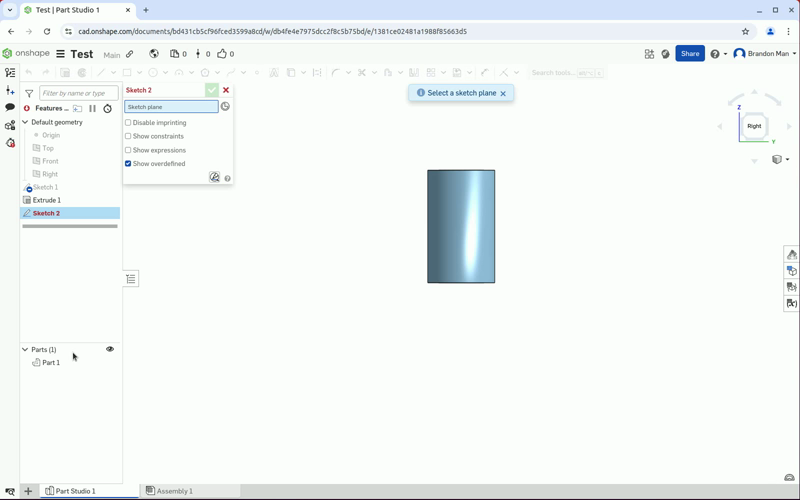
mouse_move(73, 176)
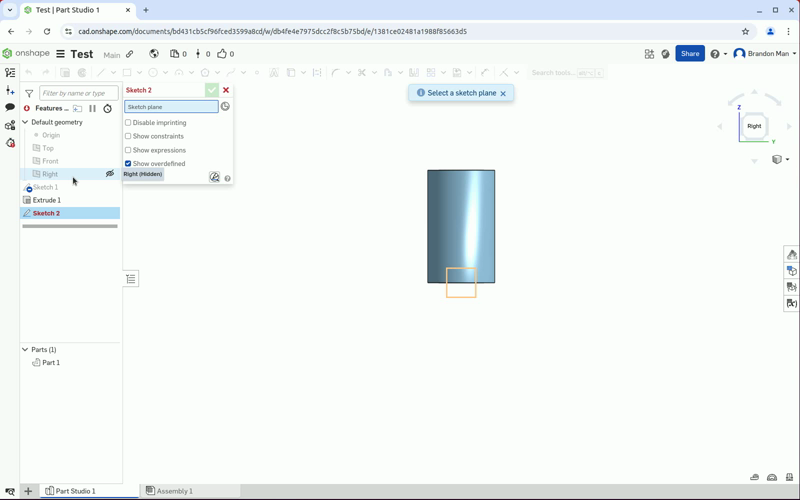
click(73, 176)
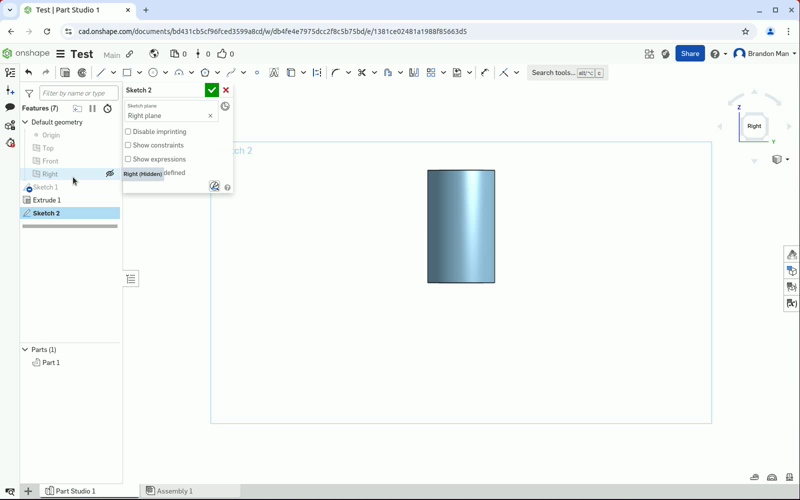
mouse_move(73, 352)
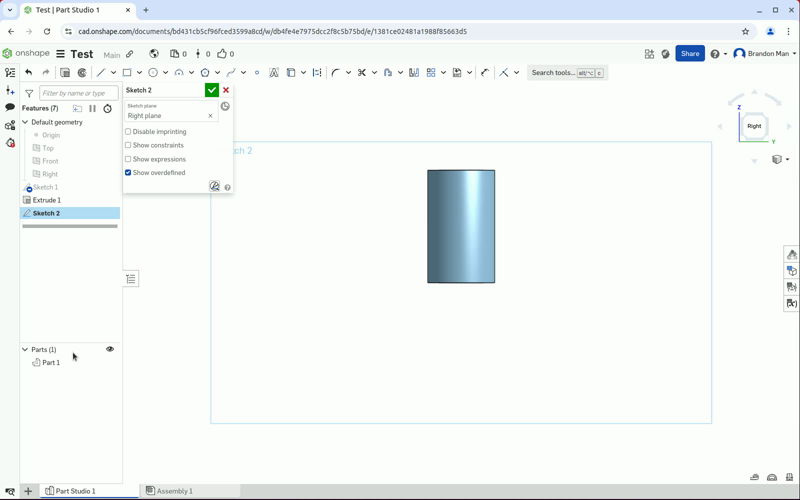
key(y)
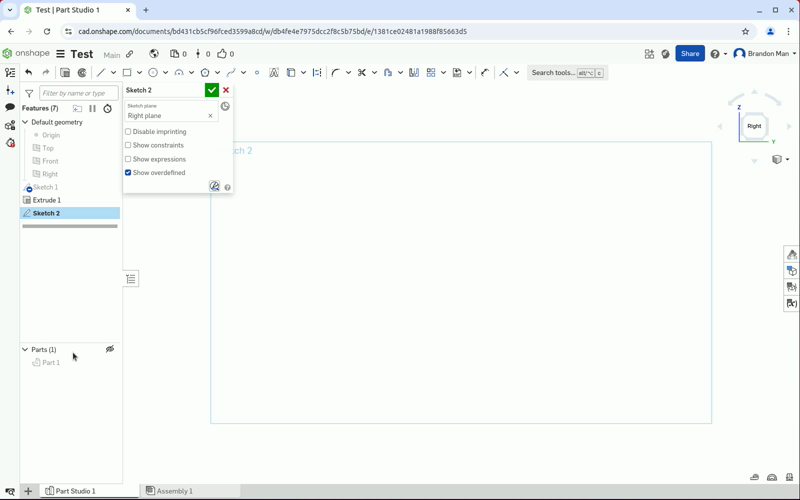
key(l)
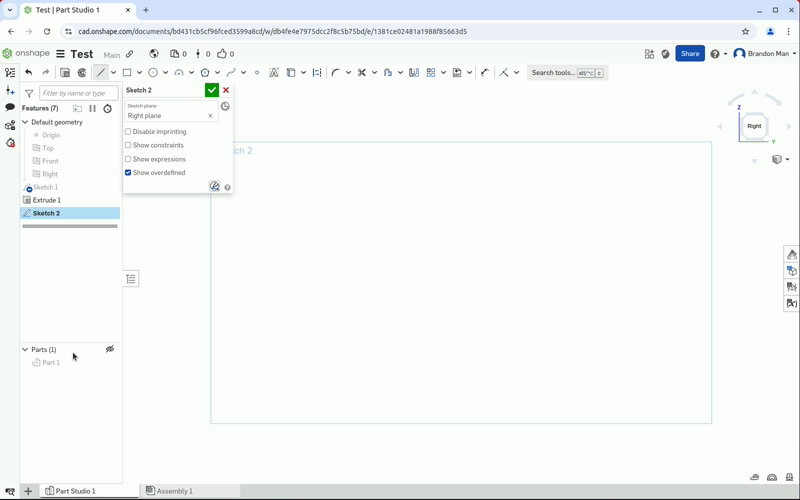
key_down(shift)
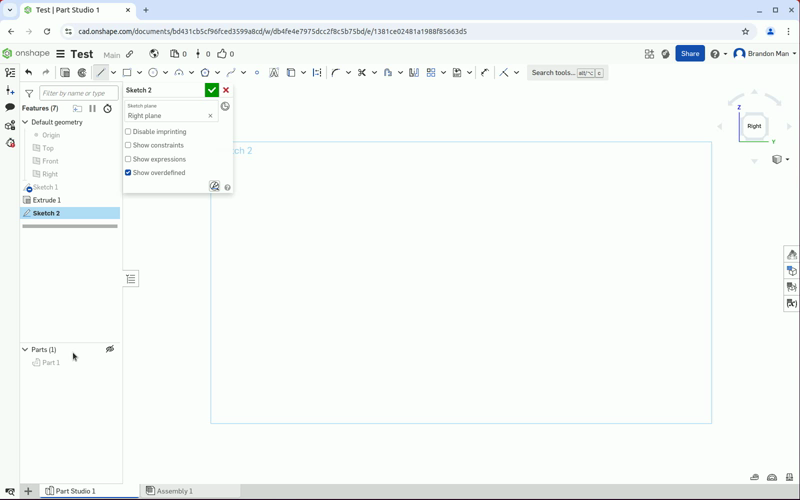
mouse_move(434, 282)
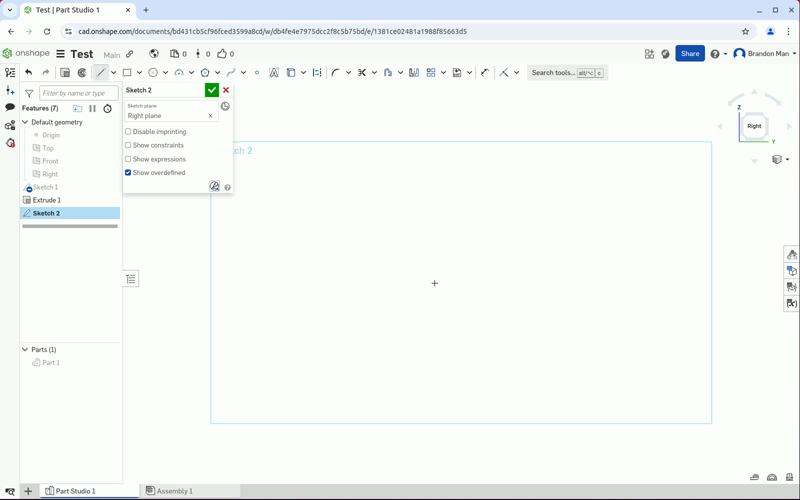
click(434, 282)
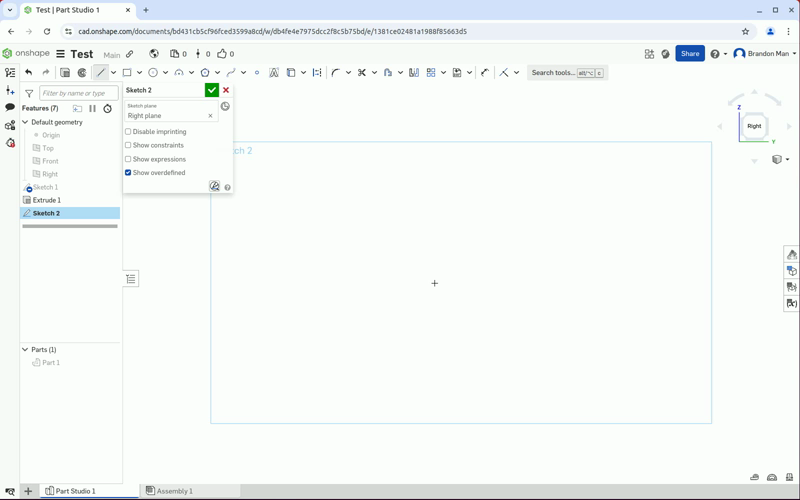
key_up(shift)
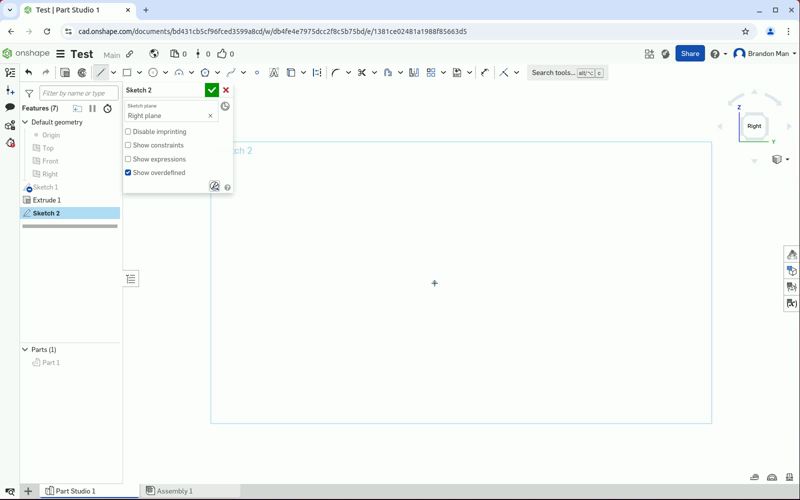
key_down(shift)
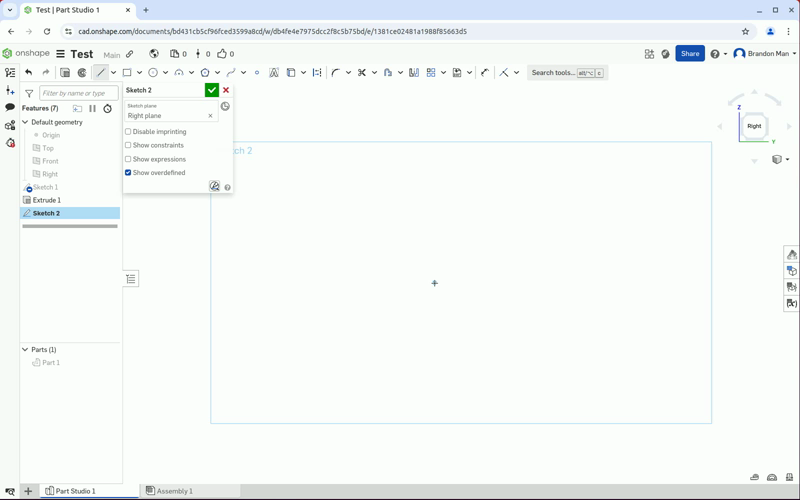
mouse_move(464, 282)
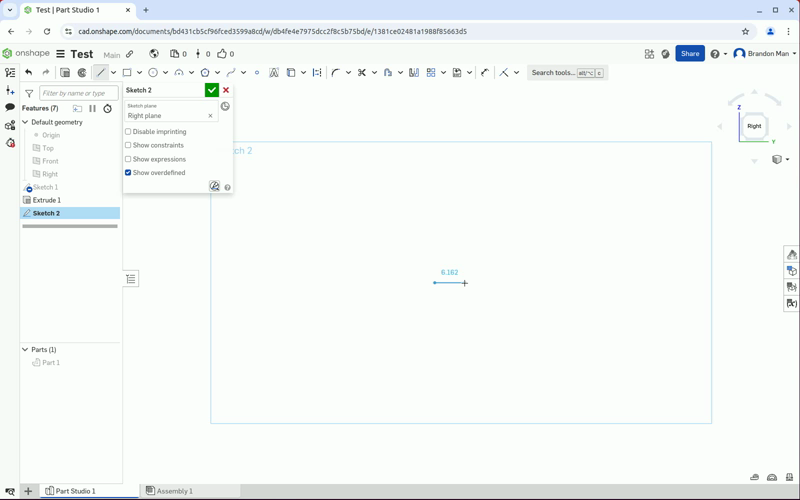
mouse_move(487, 282)
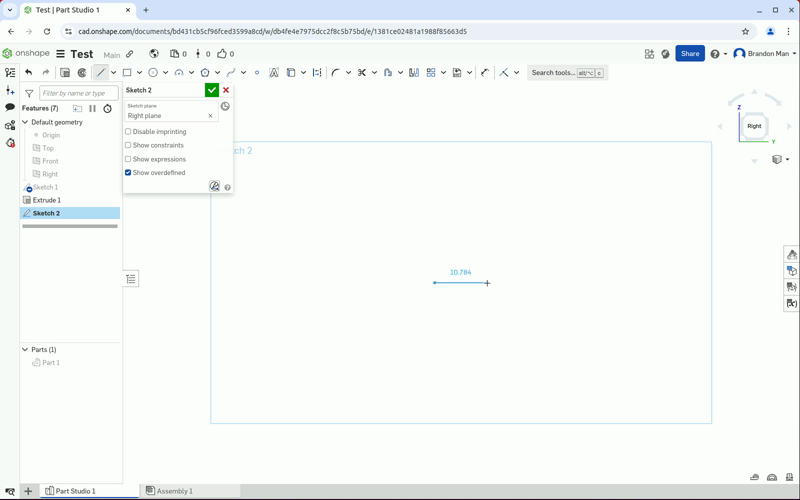
click(487, 282)
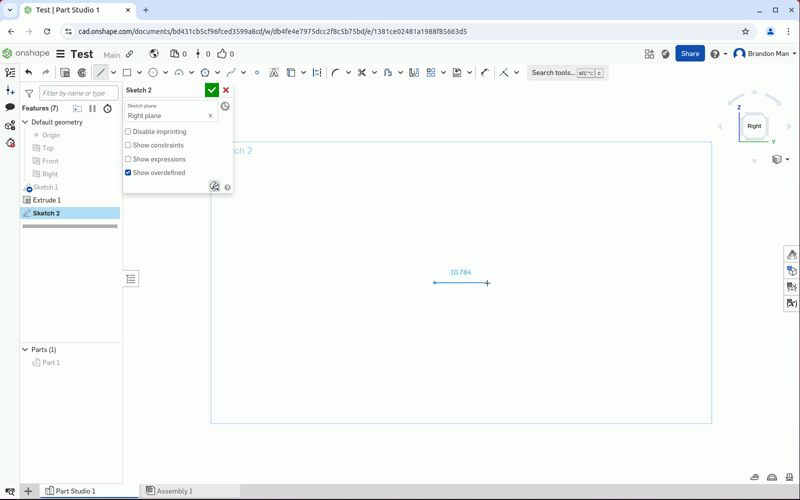
key_up(shift)
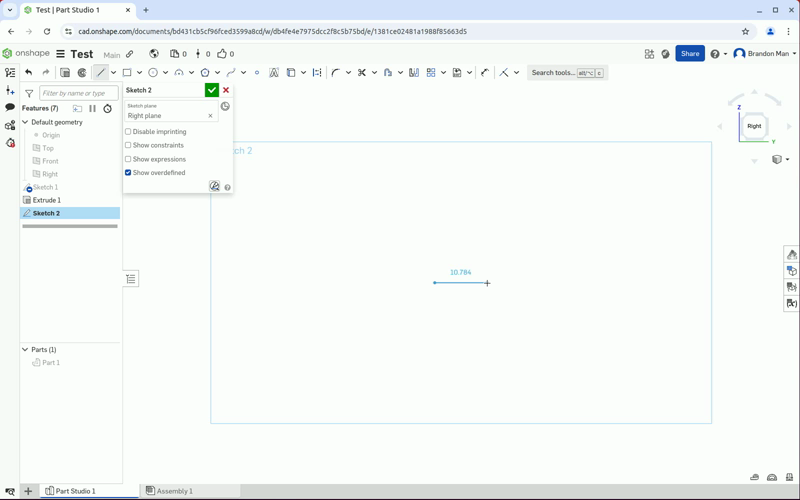
key(esc)
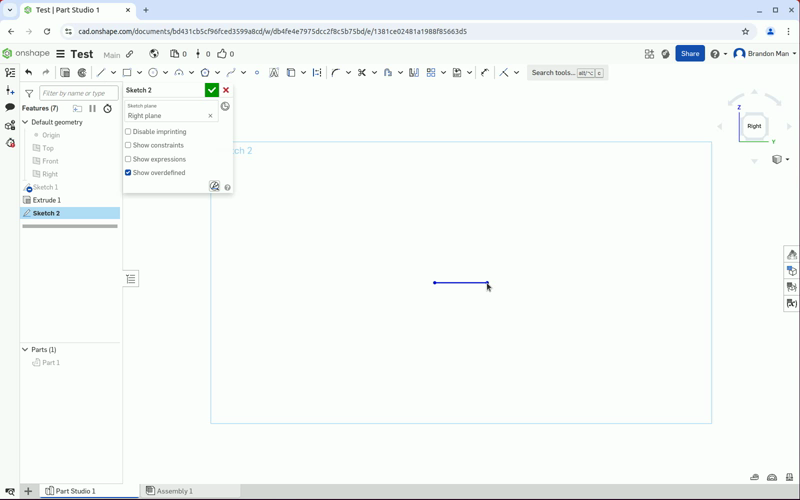
key(a)
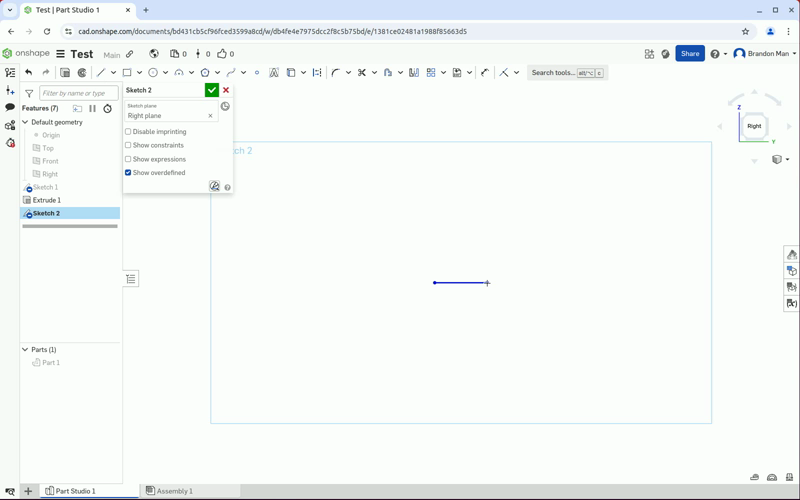
mouse_move(487, 282)
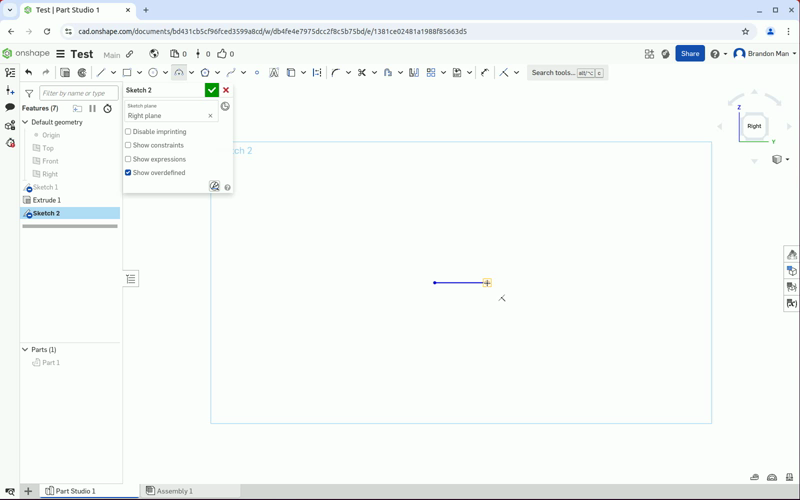
click(487, 282)
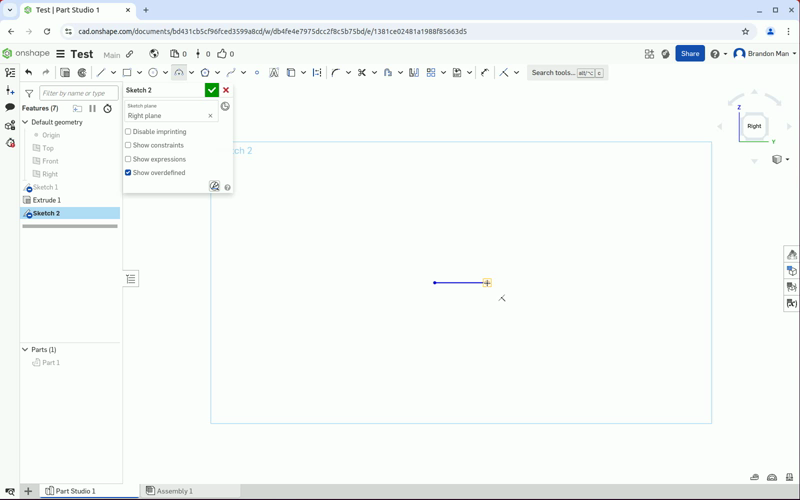
mouse_move(434, 282)
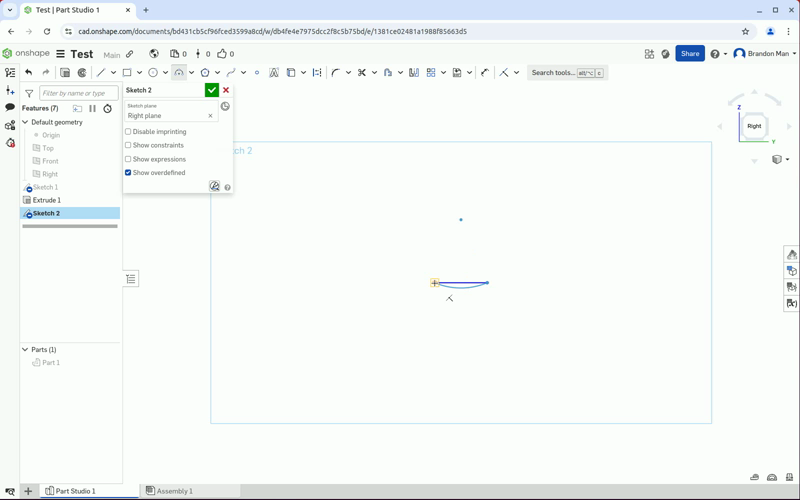
click(434, 282)
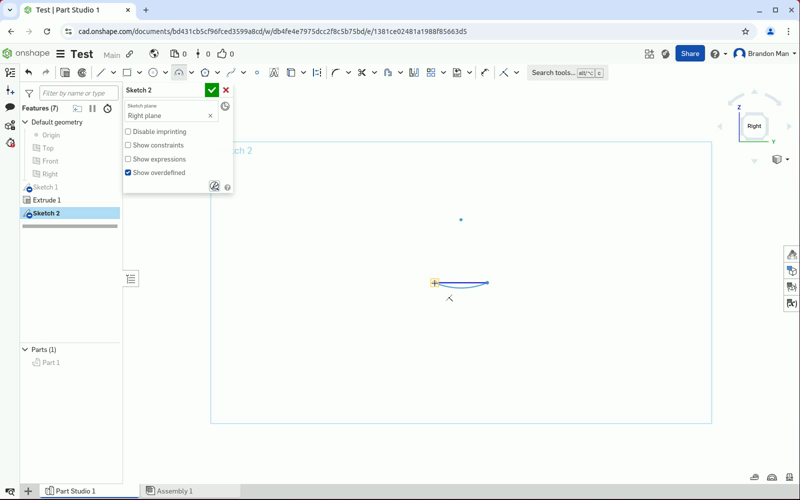
key_down(shift)
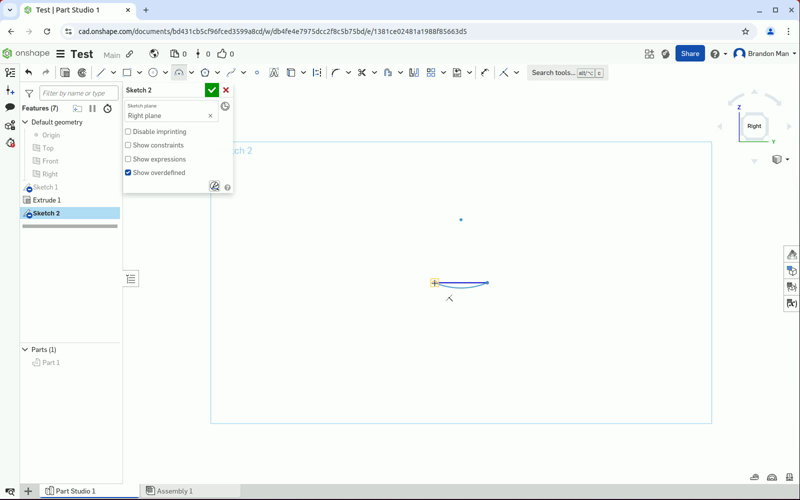
mouse_move(461, 256)
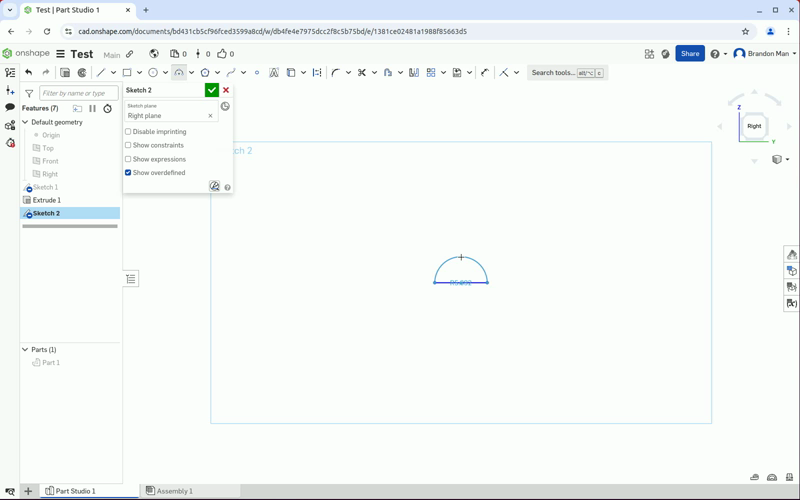
click(461, 256)
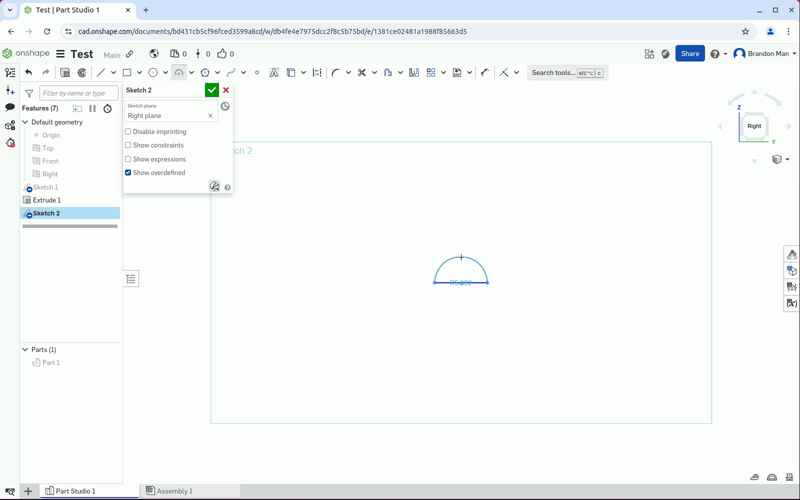
key_up(shift)
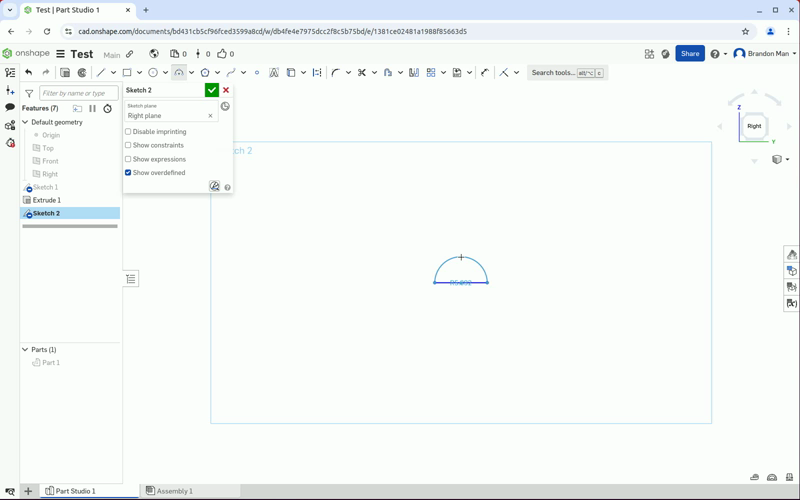
key(esc)
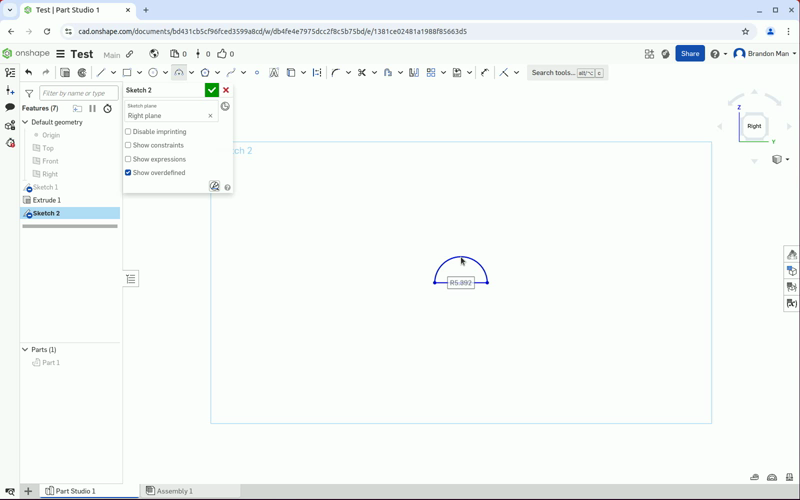
mouse_move(458, 260)
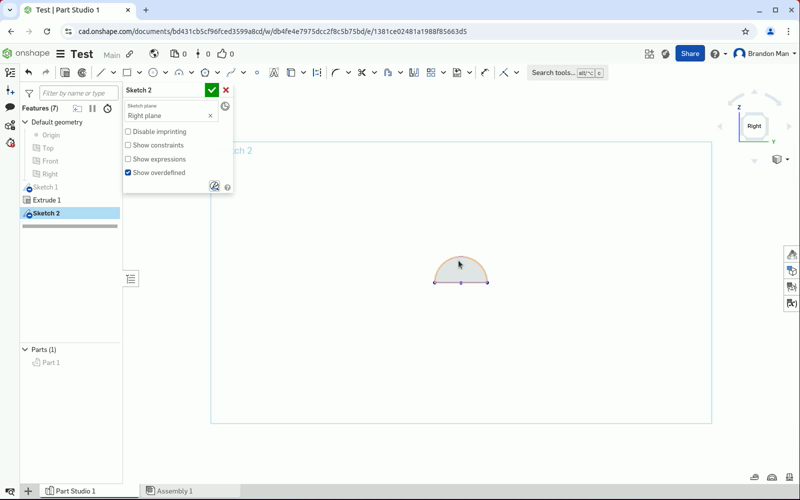
scroll(6)
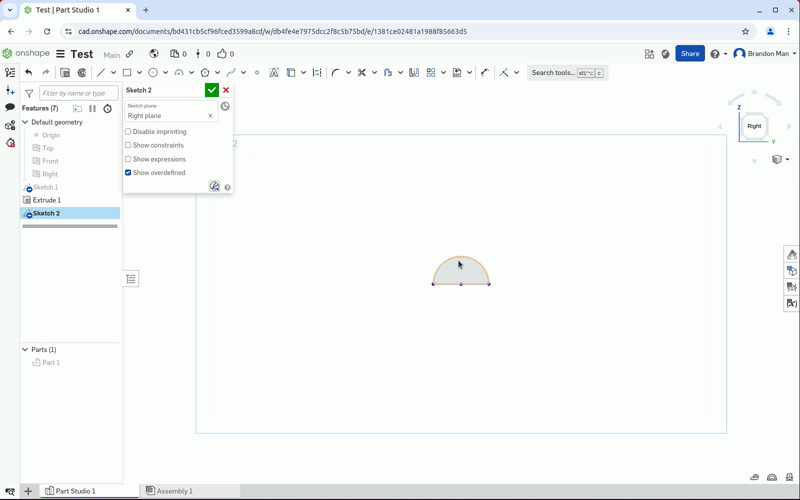
scroll(6)
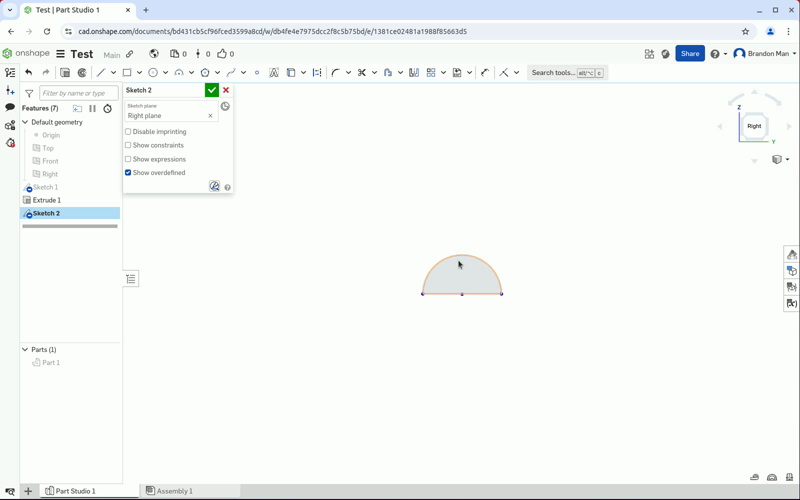
scroll(6)
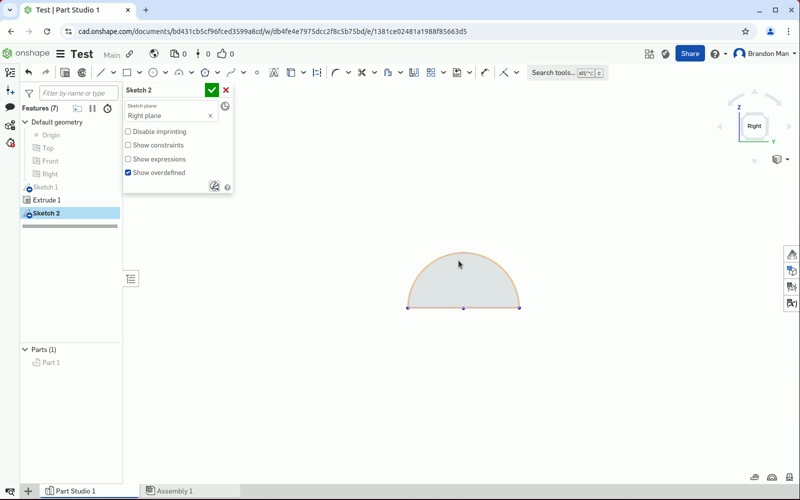
scroll(6)
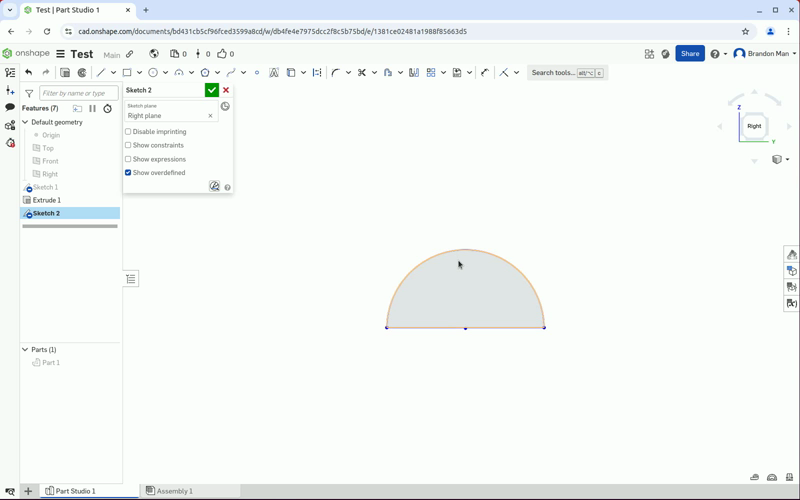
scroll(6)
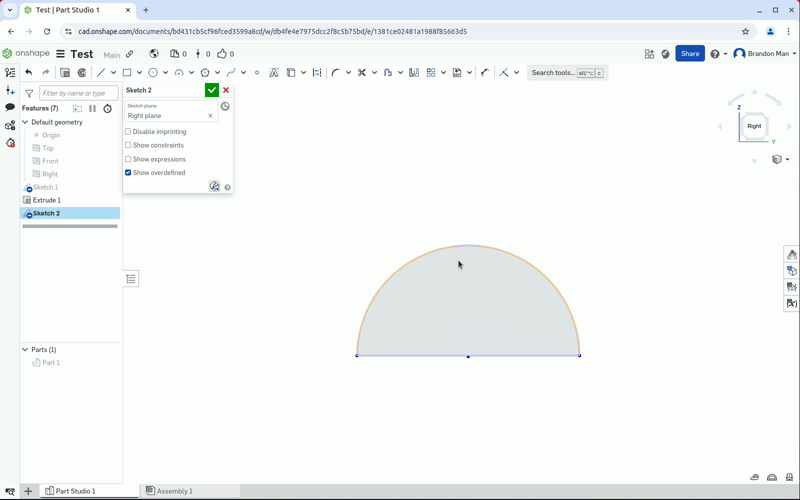
scroll(6)
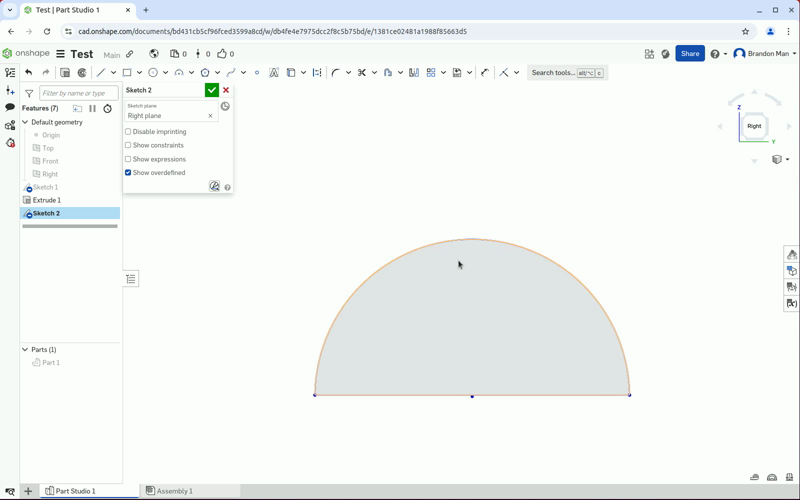
scroll(6)
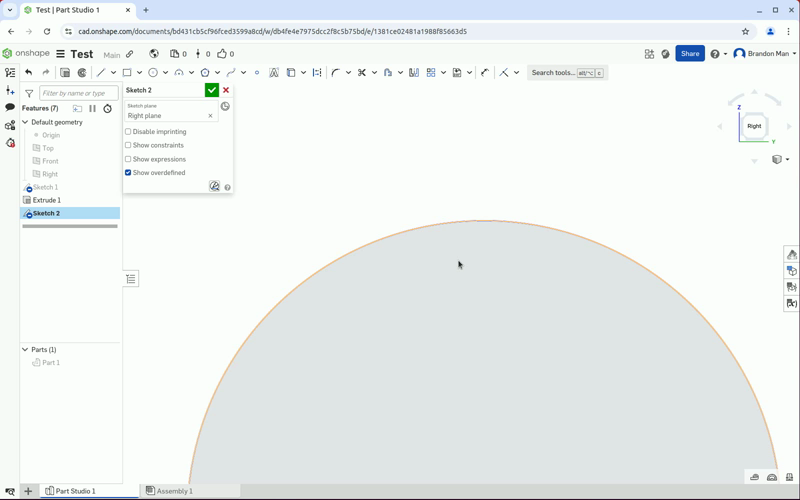
click(458, 260)
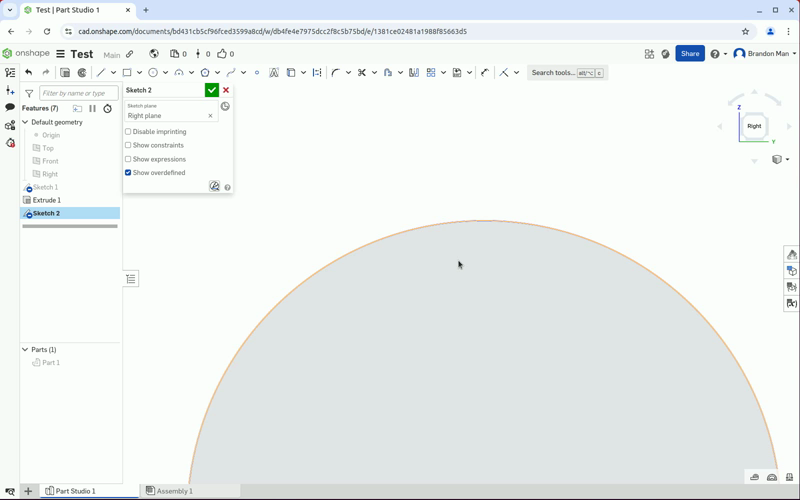
scroll(-6)
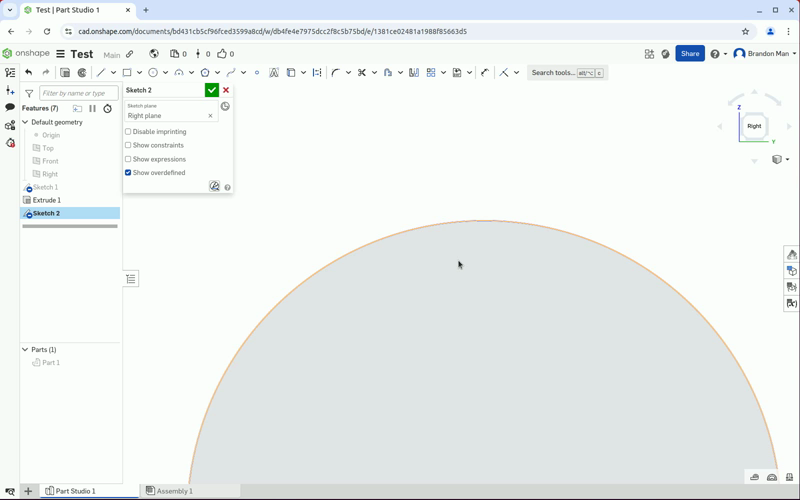
scroll(-6)
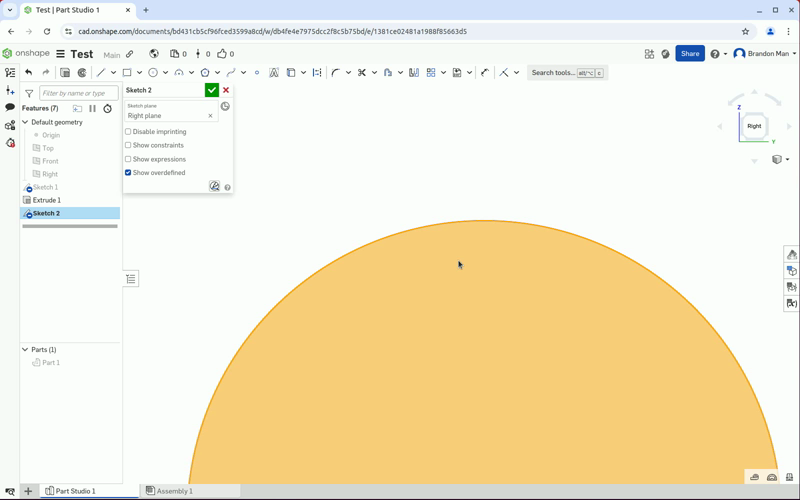
scroll(-6)
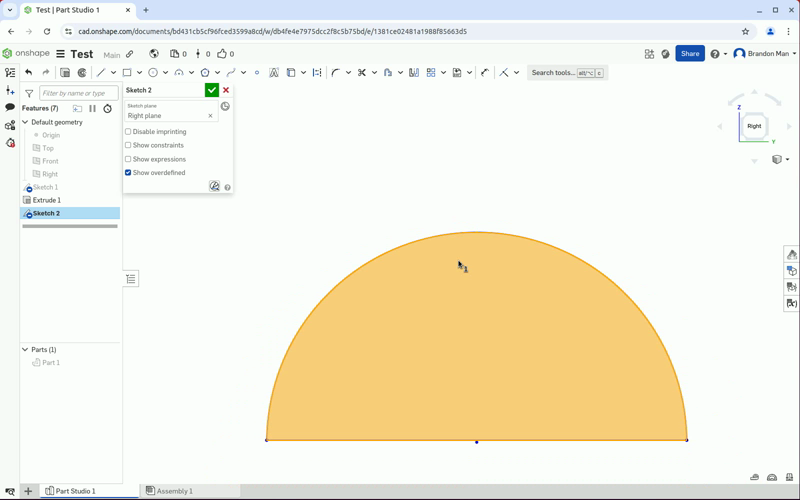
scroll(-6)
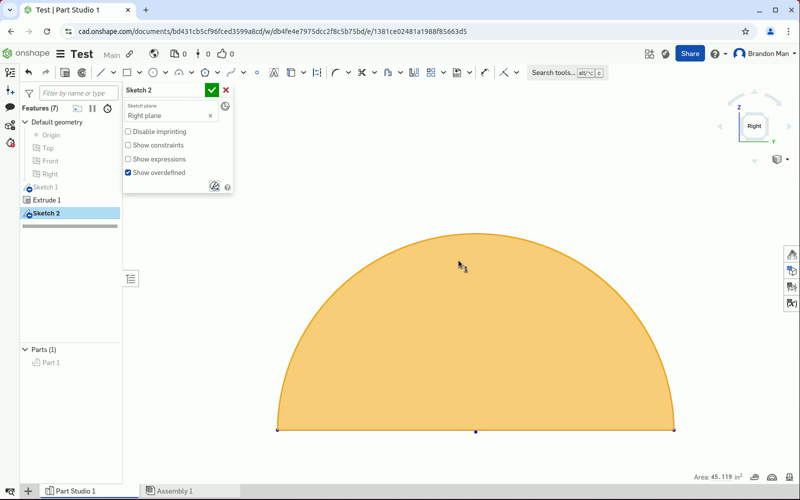
scroll(-6)
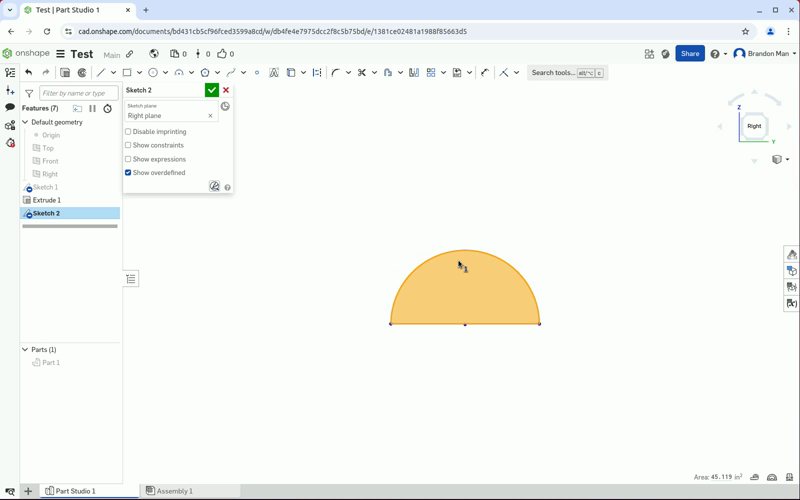
scroll(-6)
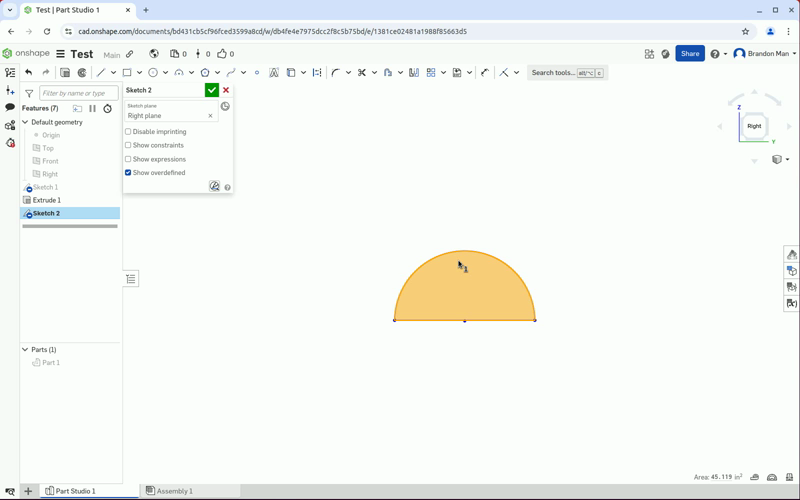
scroll(-6)
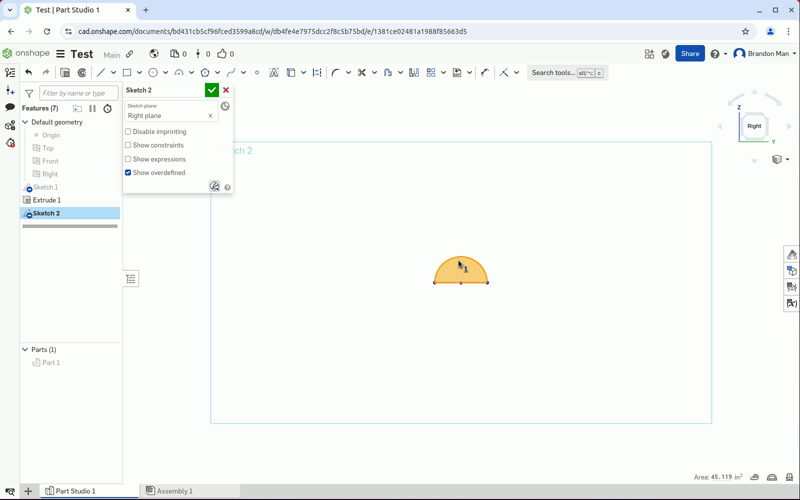
mouse_move(73, 352)
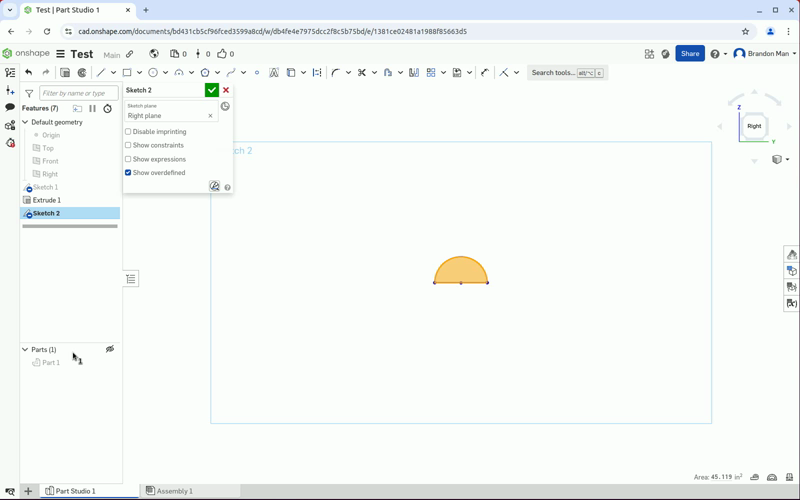
key(shift+y)
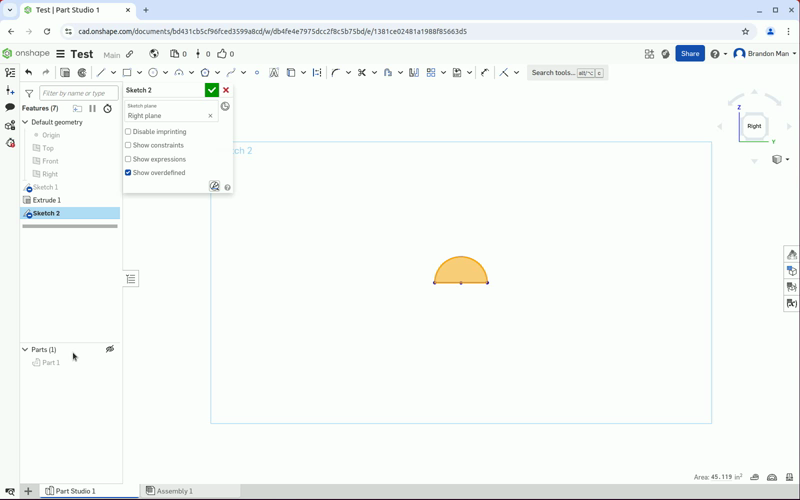
key(shift+e)
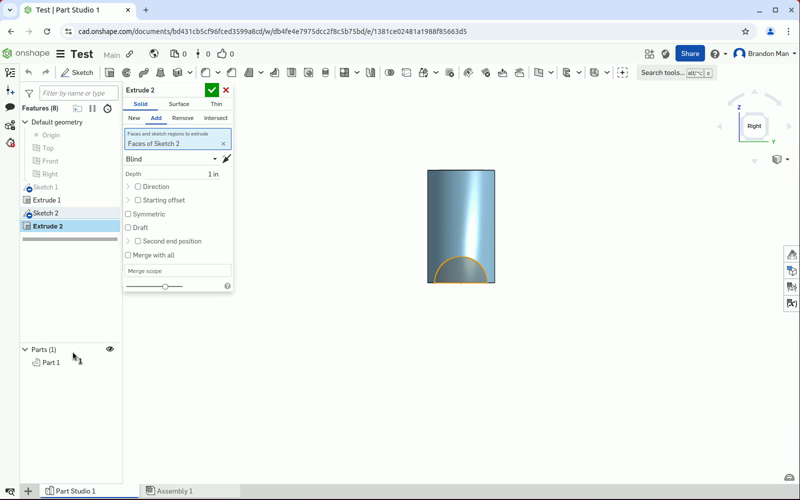
mouse_move(143, 106)
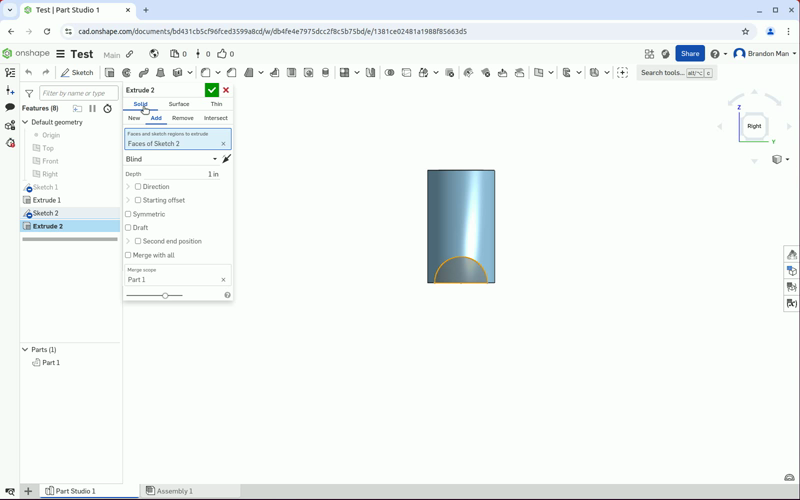
click(143, 106)
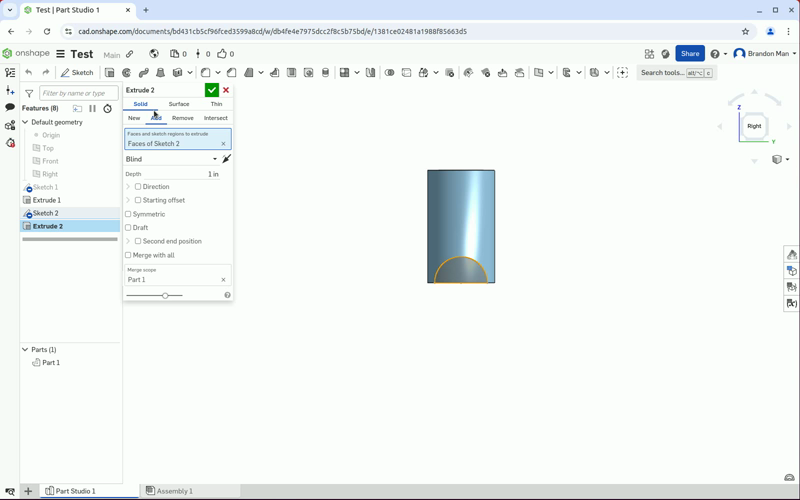
mouse_move(186, 120)
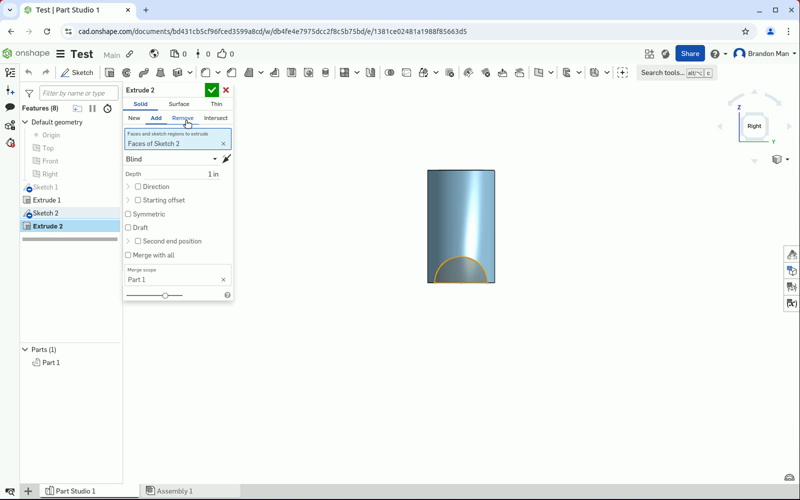
click(186, 120)
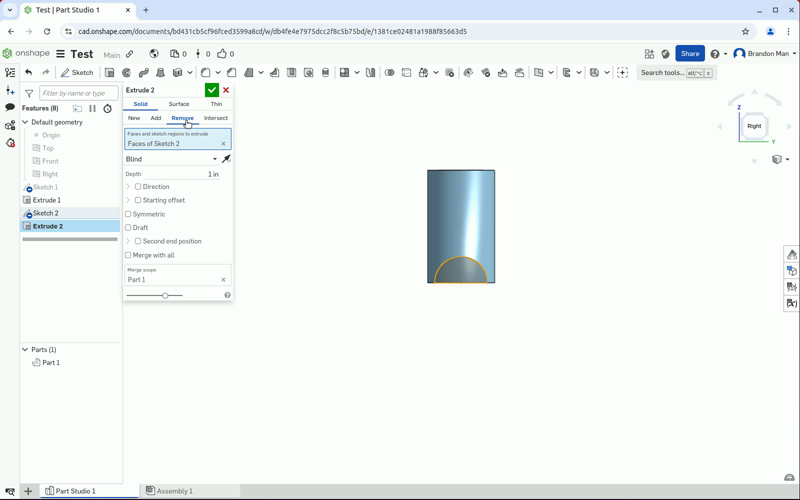
key(tab, 4)
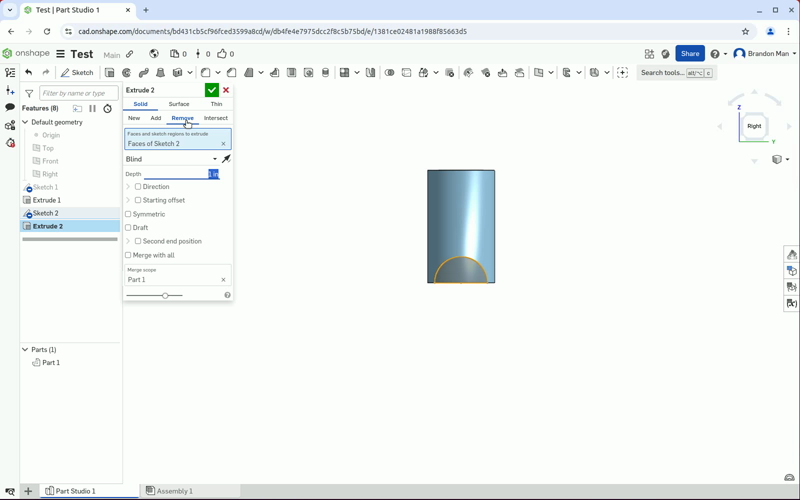
text(17.572)
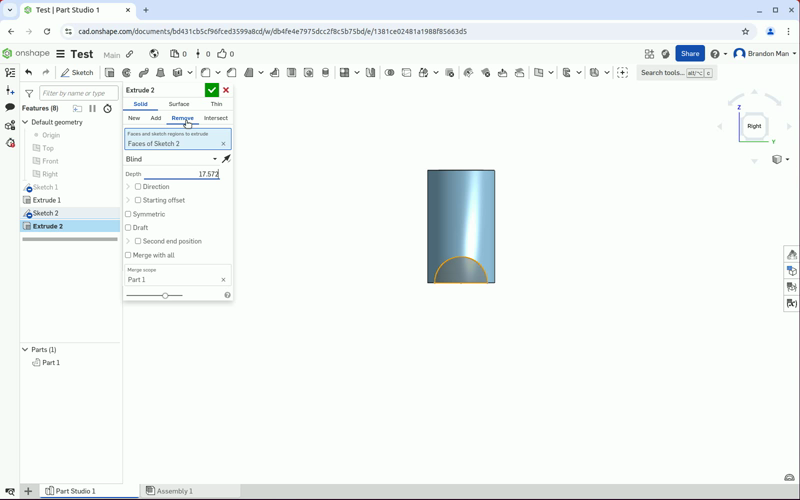
key(tab, 6)
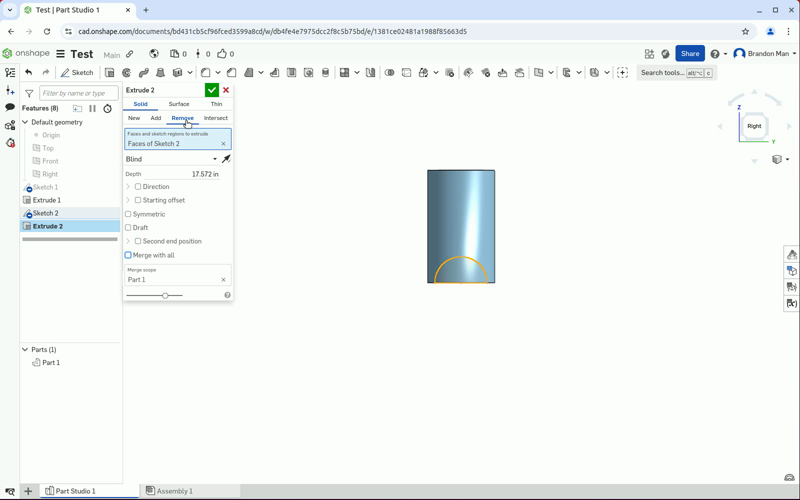
key(space)
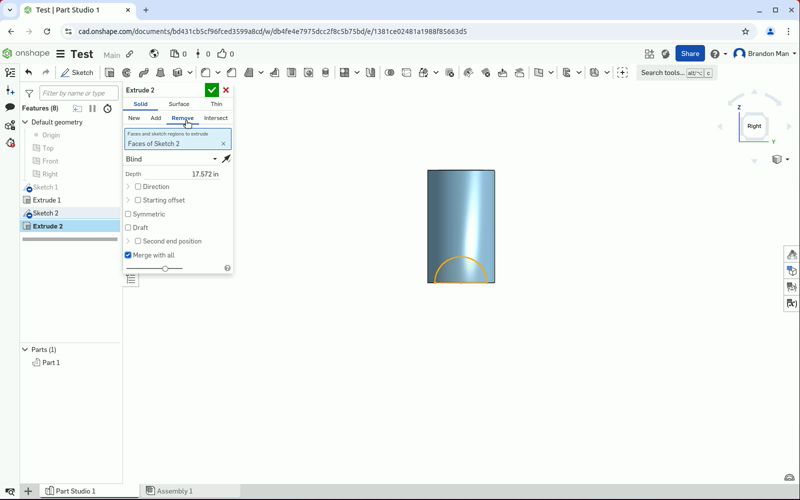
key(enter)
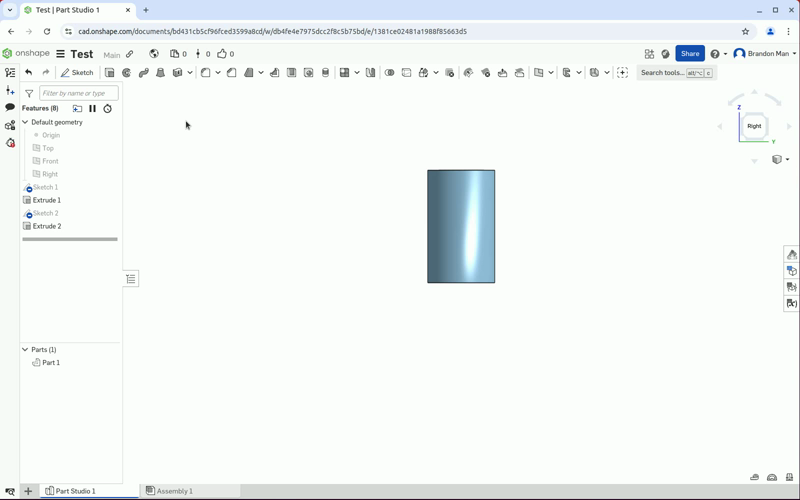
key(shift+h)
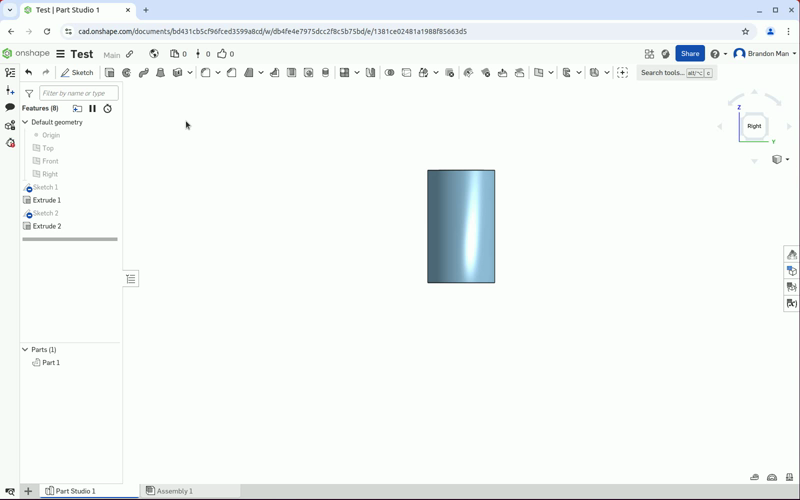
key(shift+h)
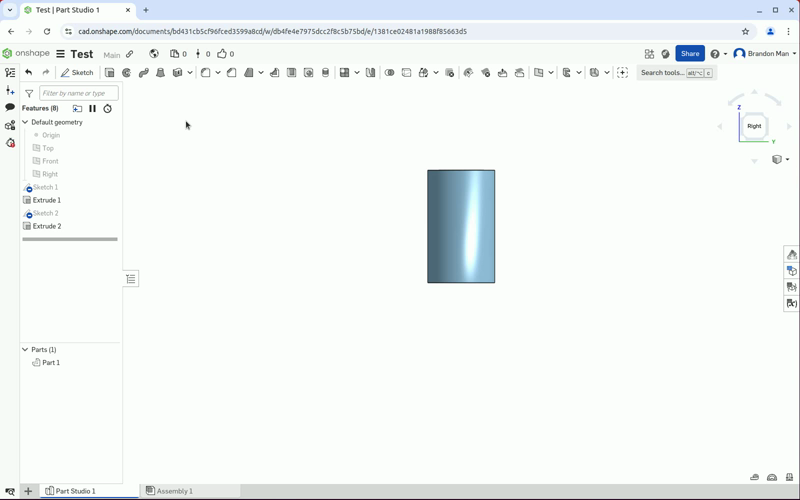
mouse_move(73, 189)
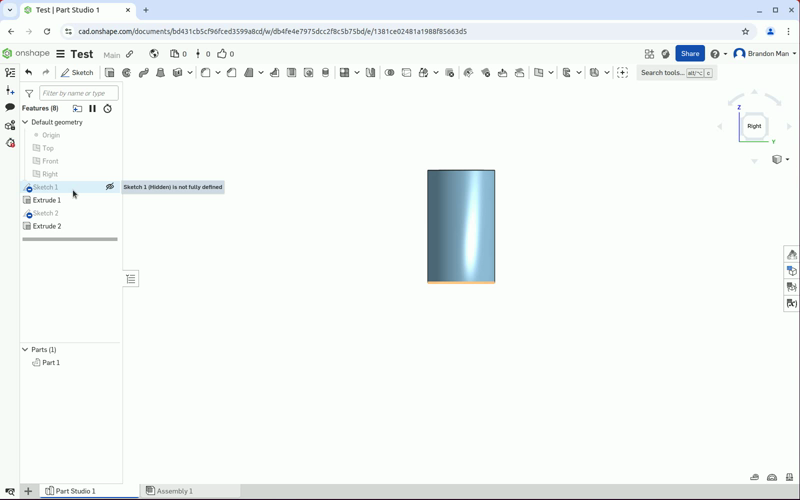
click(73, 189)
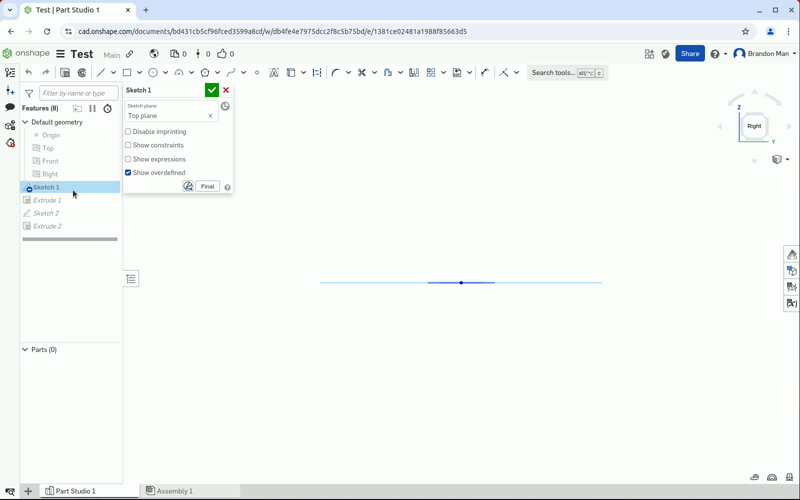
mouse_move(229, 92)
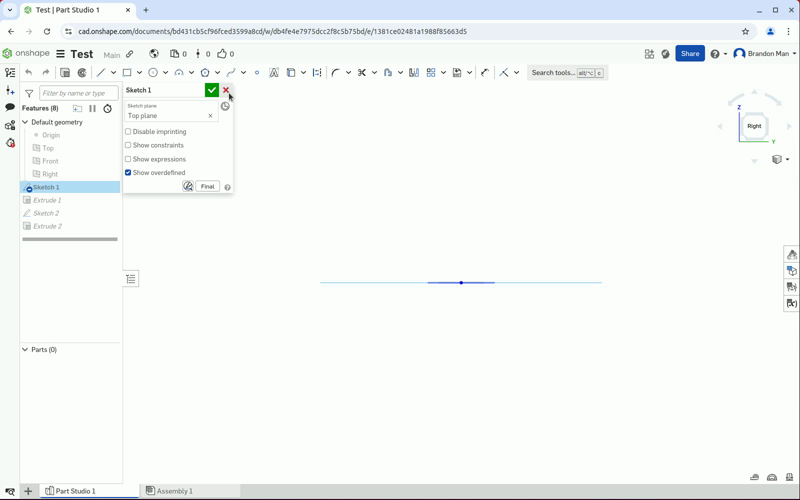
click(229, 92)
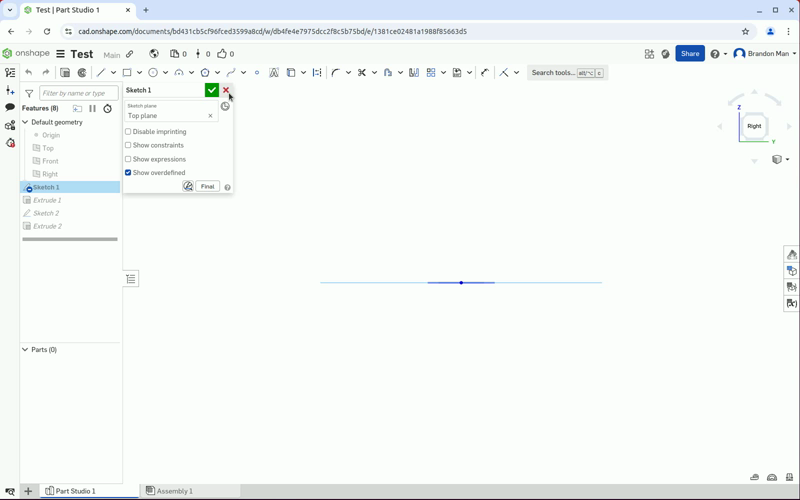
key(shift+s)
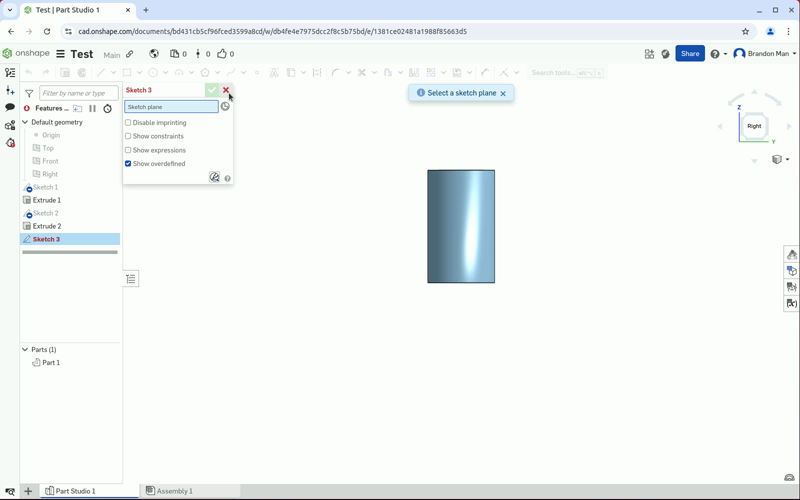
mouse_move(73, 176)
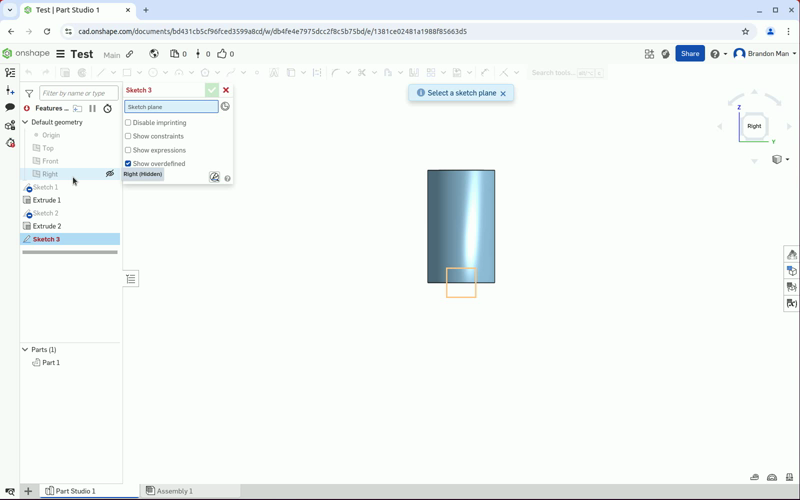
click(73, 176)
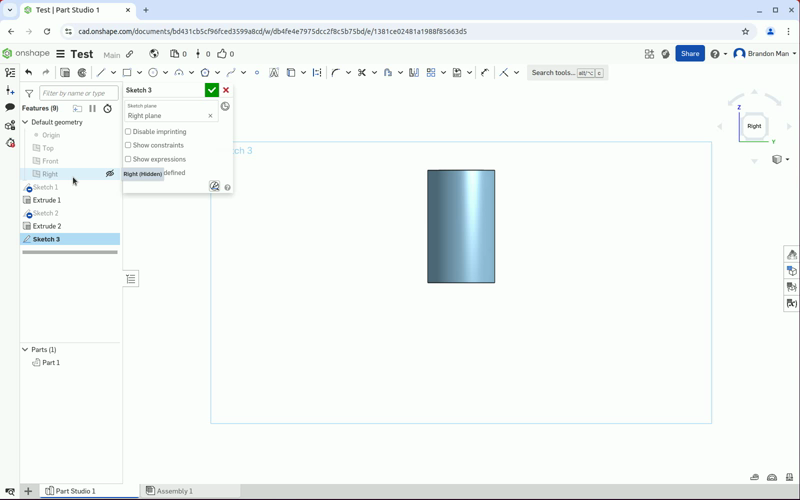
mouse_move(73, 352)
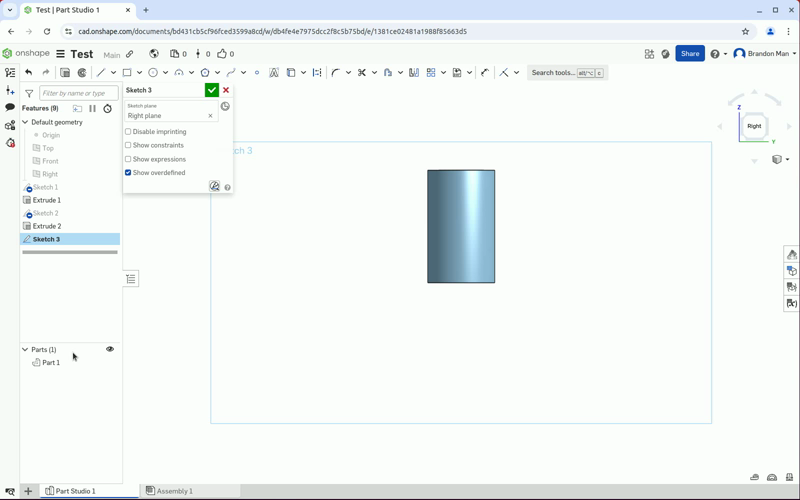
key(y)
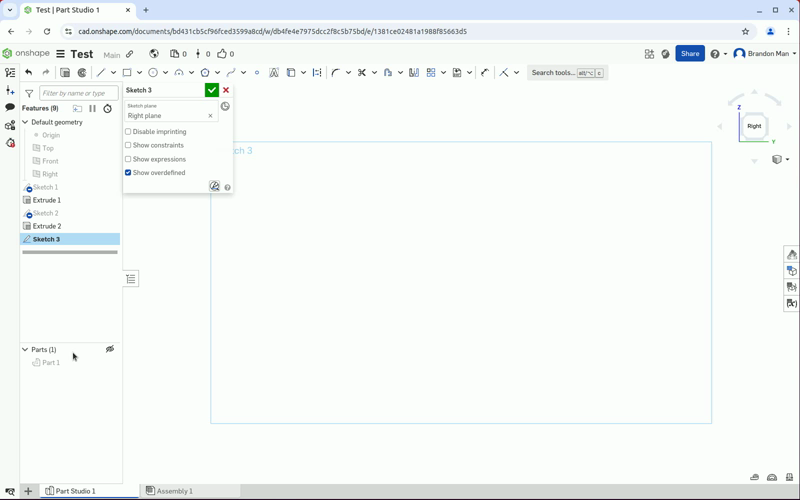
key(l)
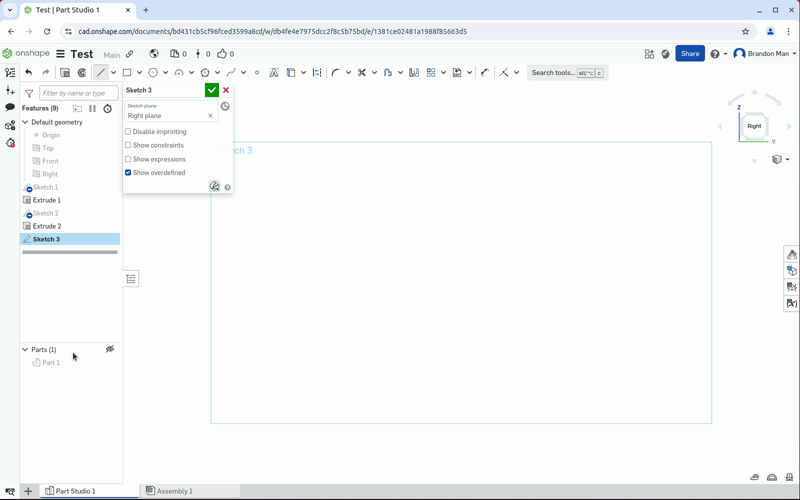
key_down(shift)
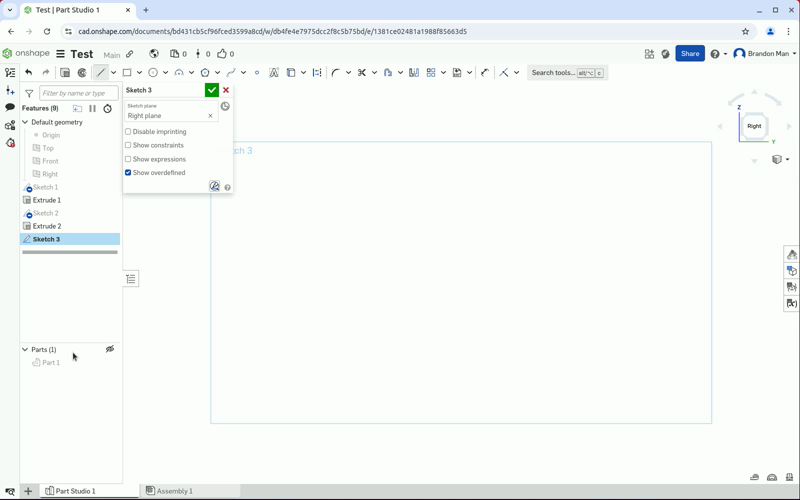
mouse_move(434, 282)
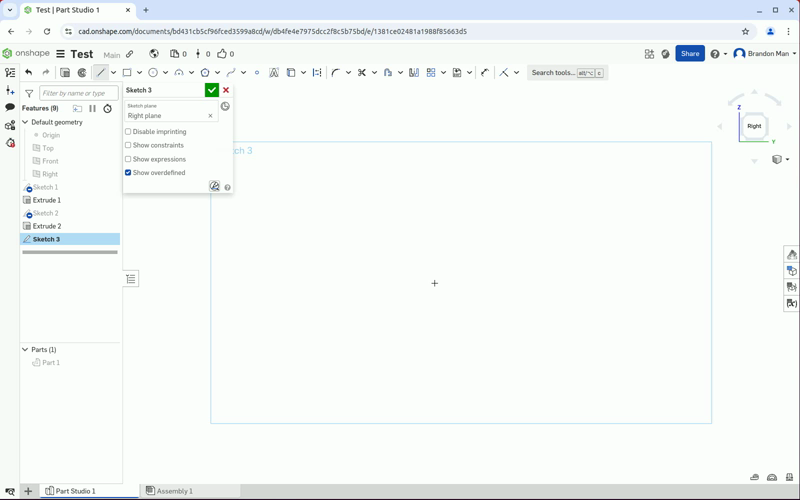
click(434, 282)
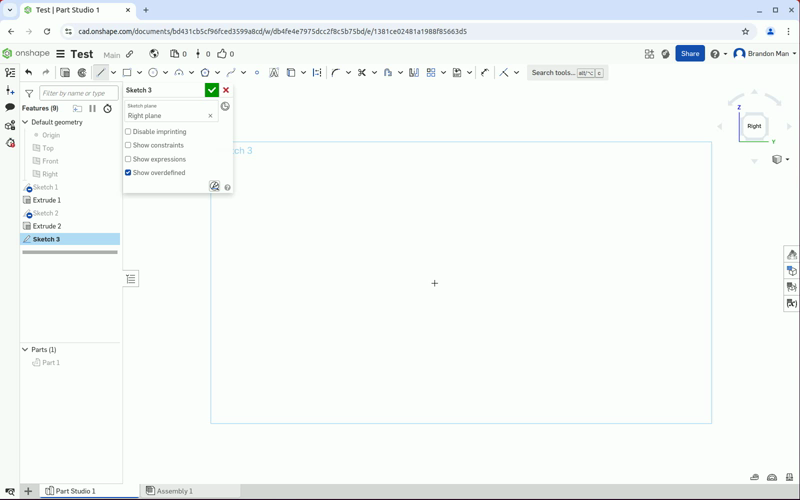
key_up(shift)
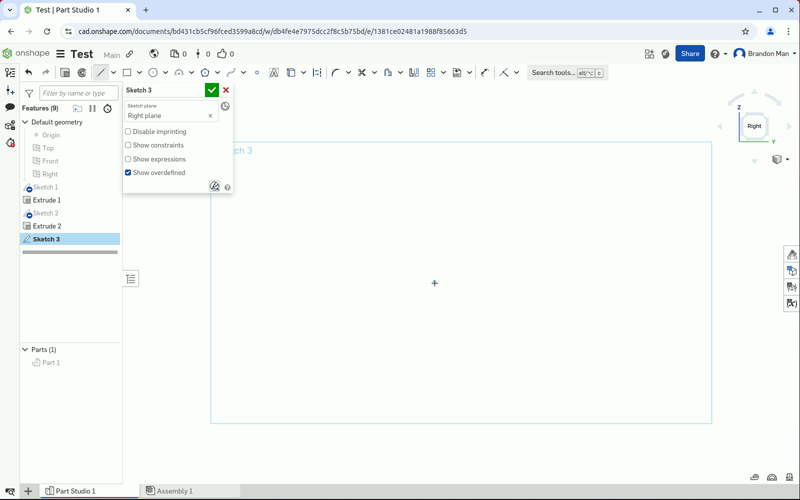
key_down(shift)
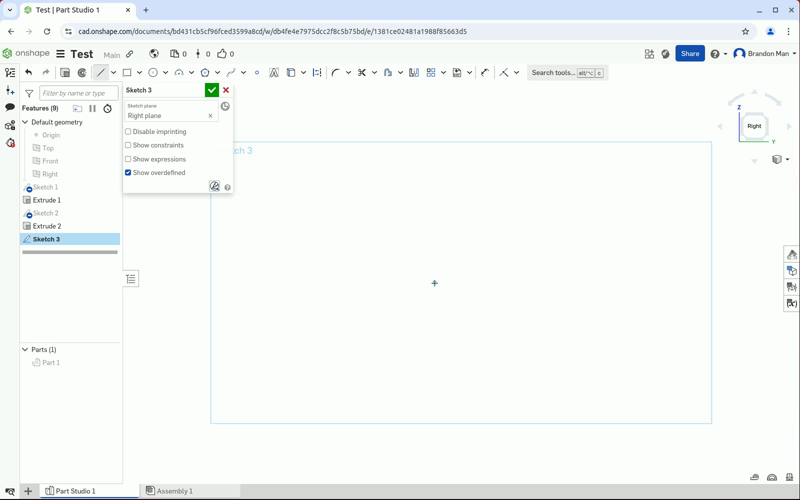
mouse_move(464, 282)
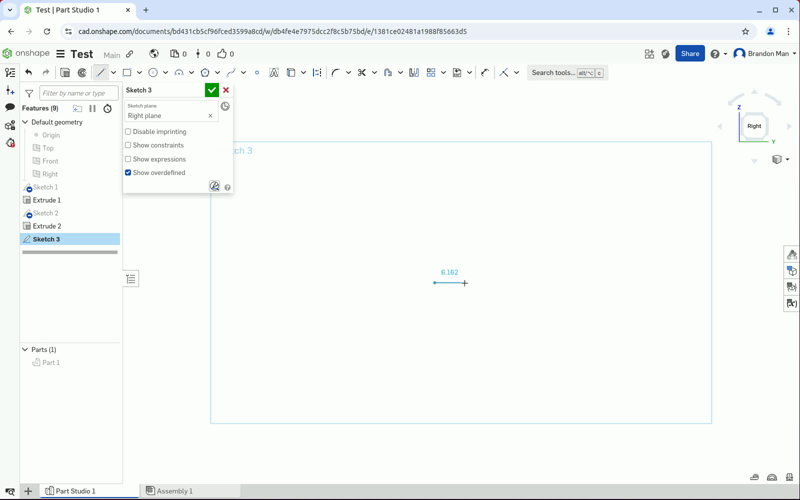
mouse_move(487, 282)
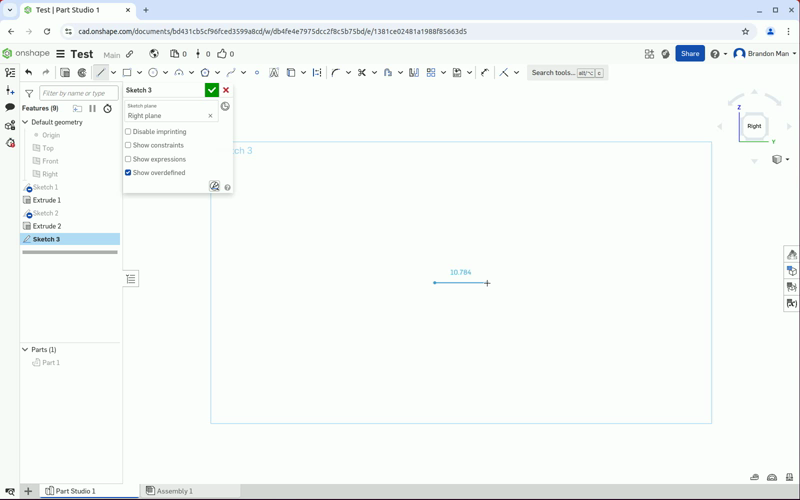
click(487, 282)
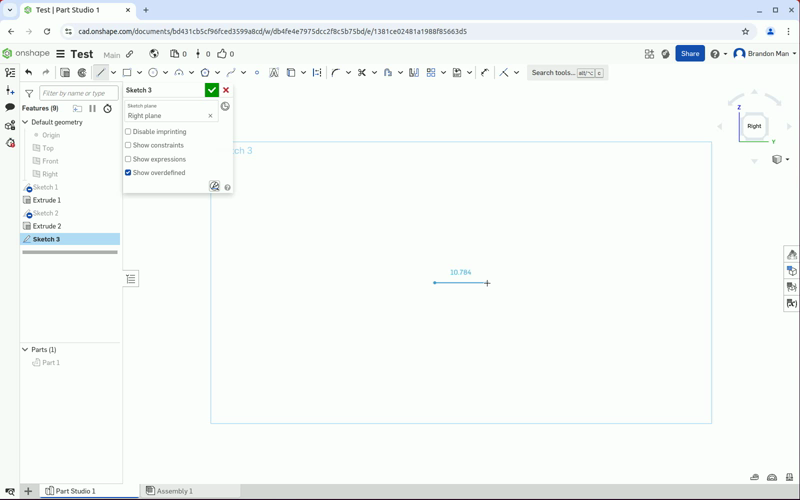
key_up(shift)
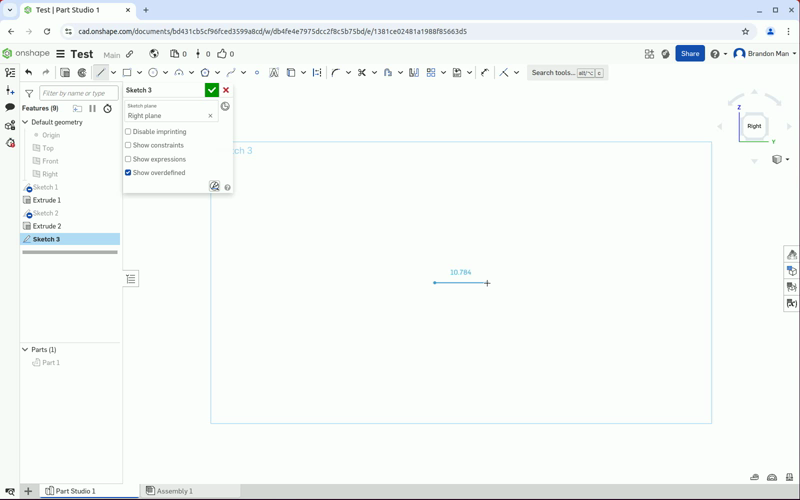
key(esc)
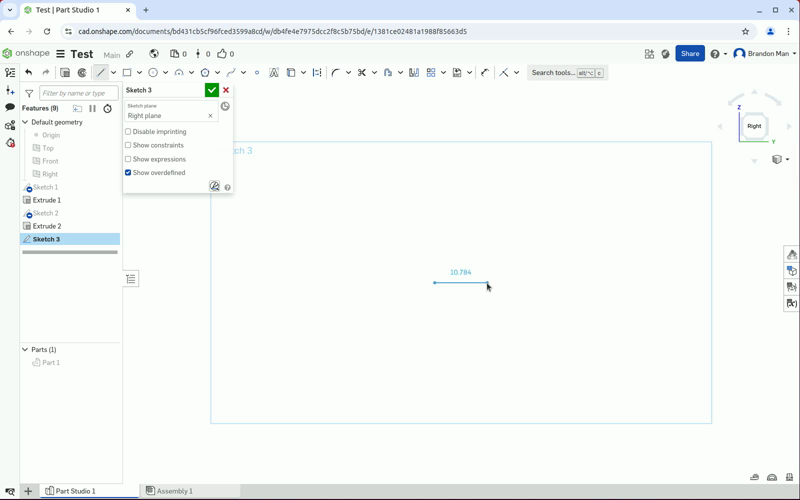
key(a)
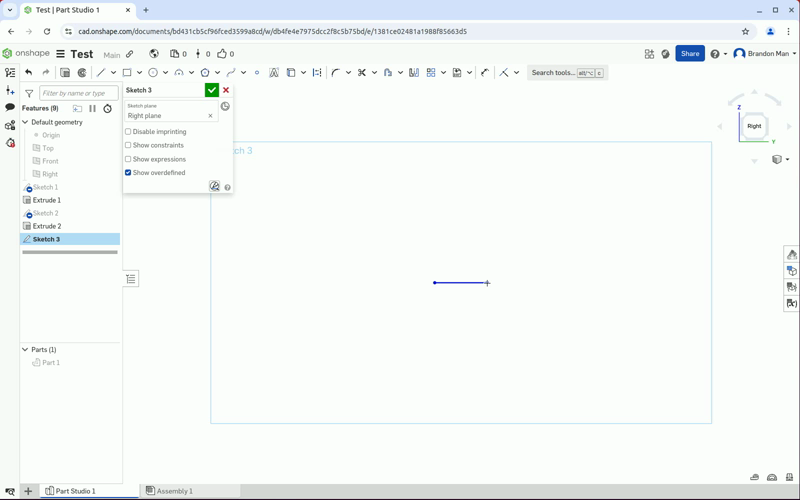
mouse_move(487, 282)
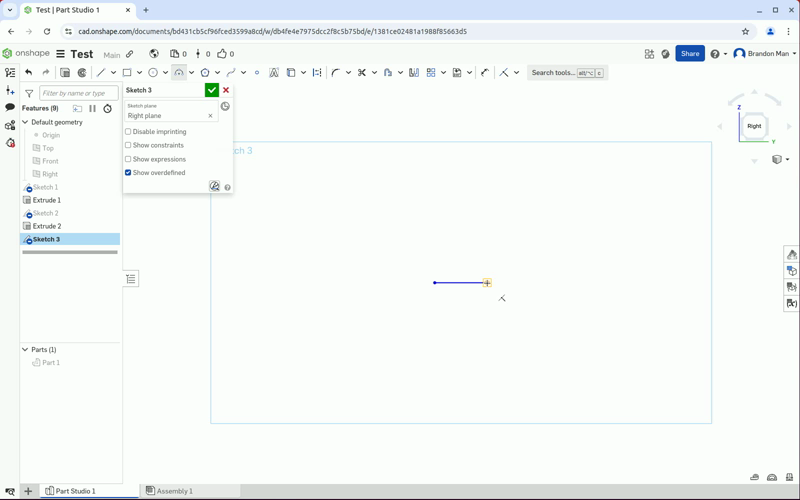
click(487, 282)
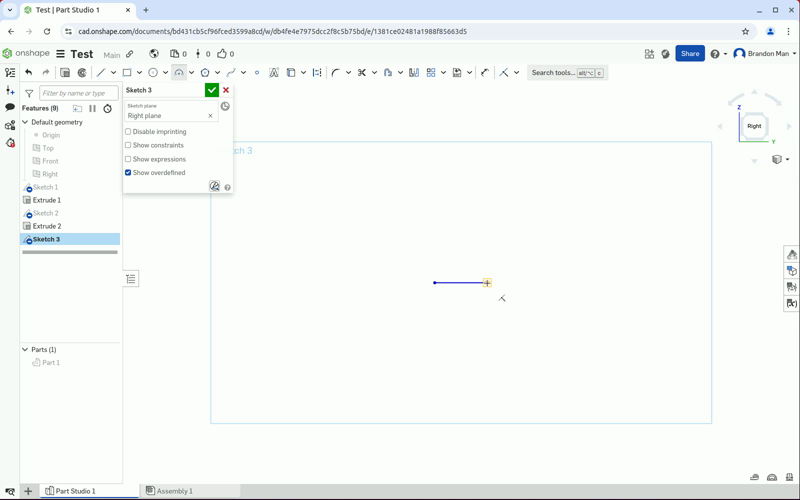
mouse_move(434, 282)
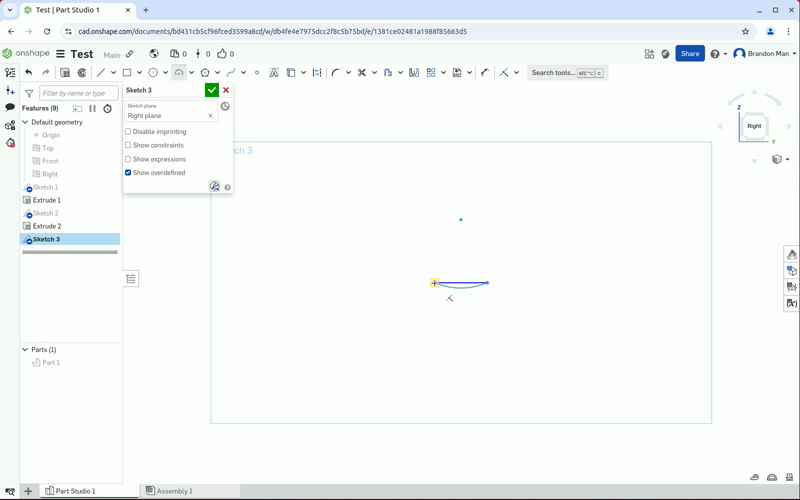
click(434, 282)
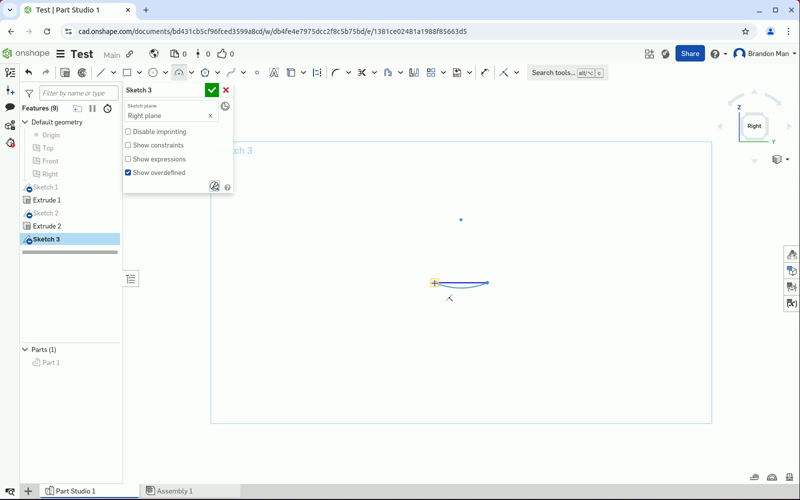
key_down(shift)
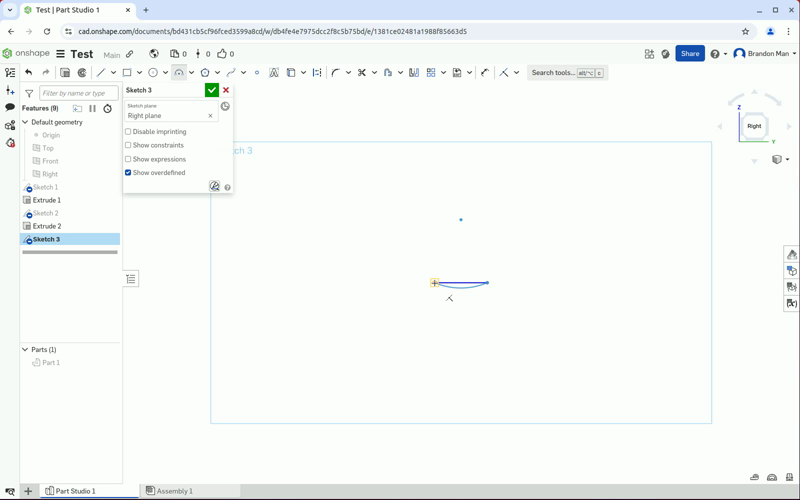
mouse_move(461, 256)
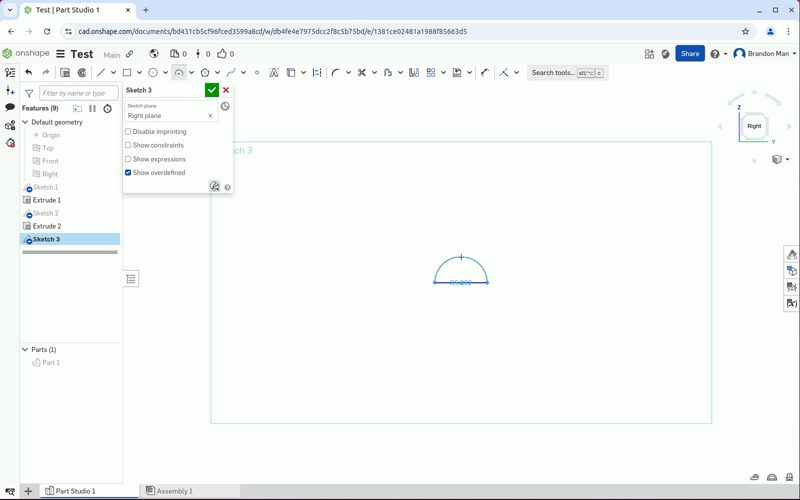
click(461, 256)
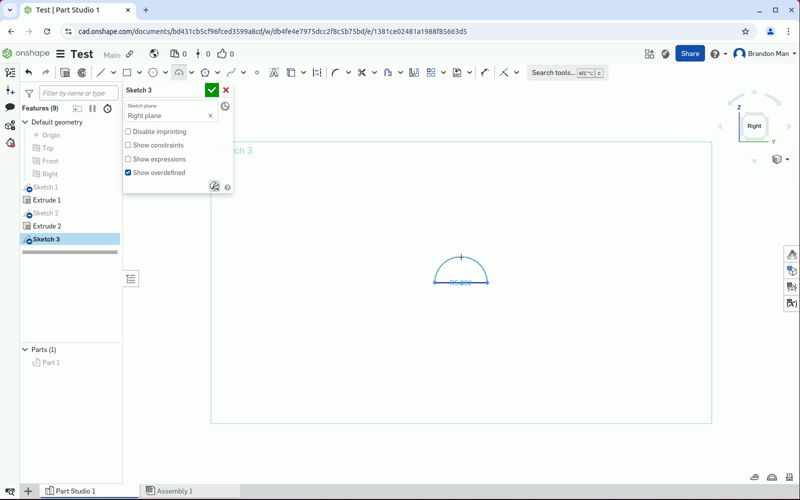
key_up(shift)
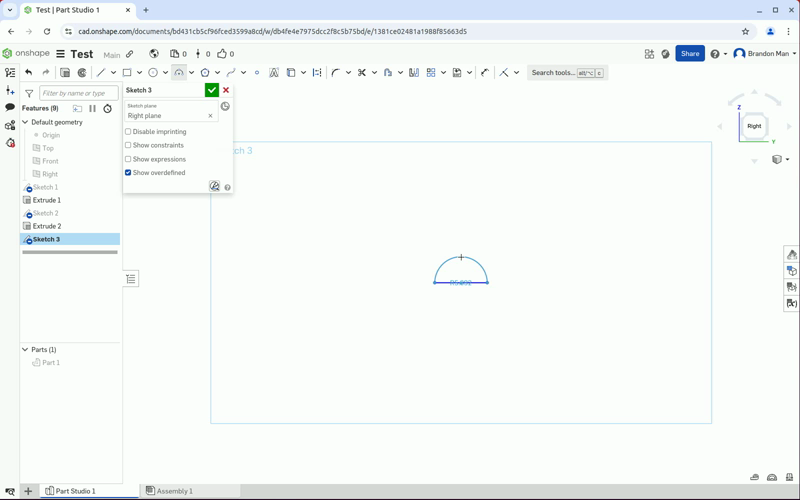
key(esc)
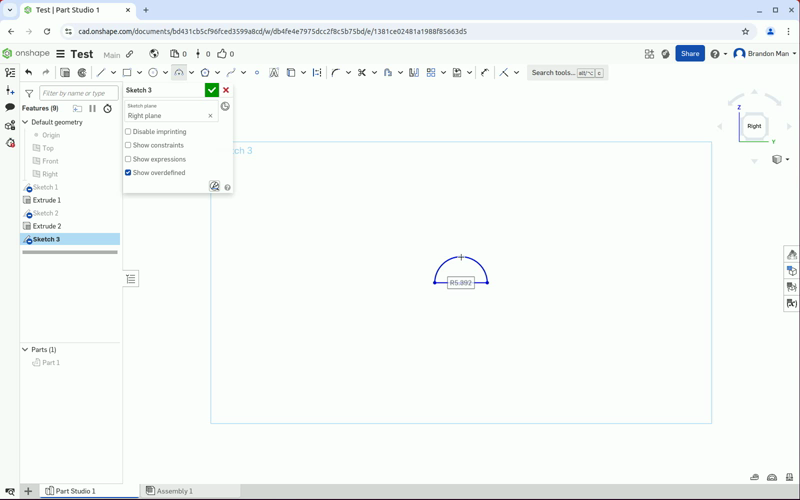
mouse_move(476, 263)
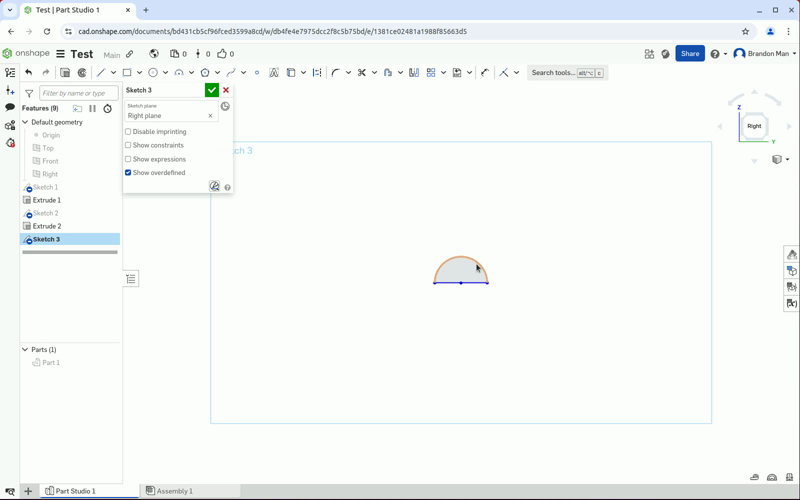
scroll(6)
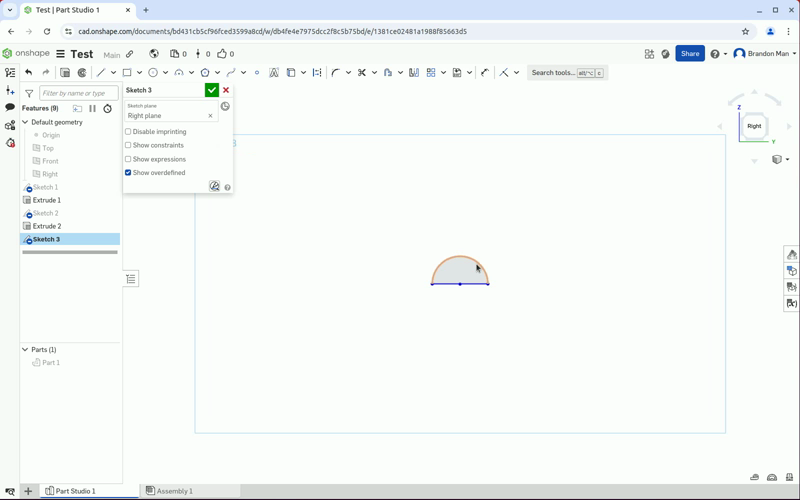
scroll(6)
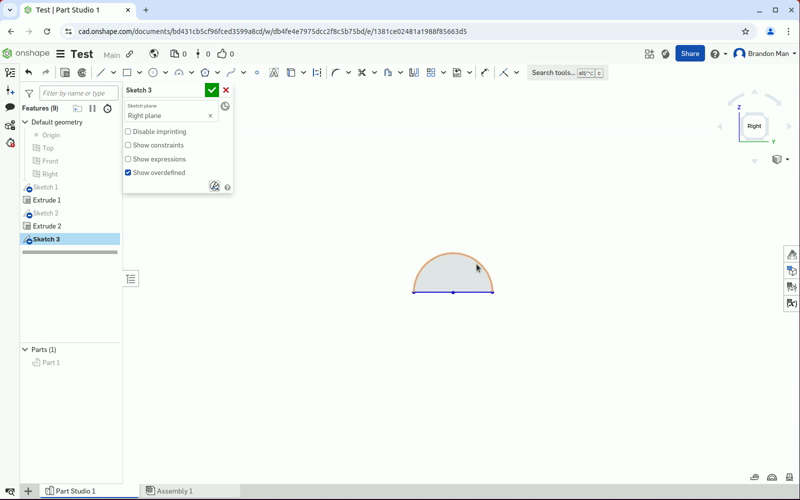
scroll(6)
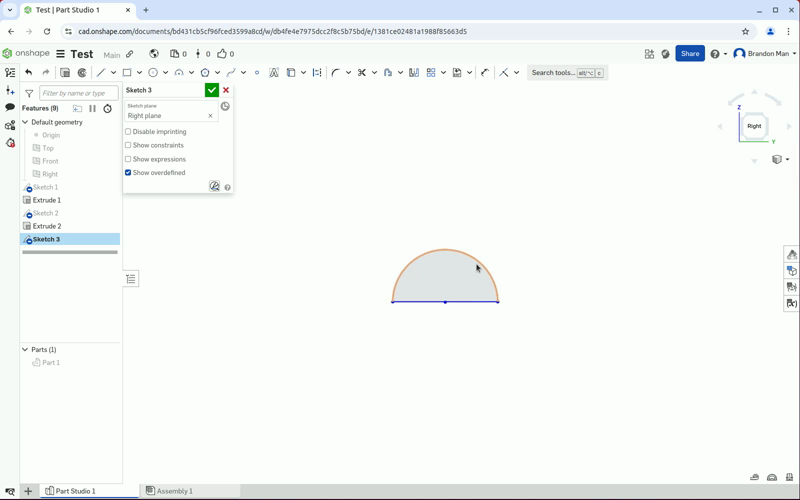
scroll(6)
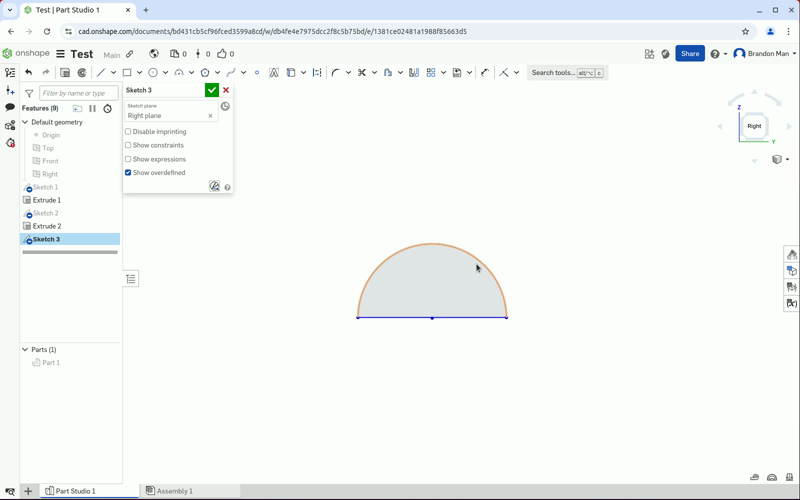
scroll(6)
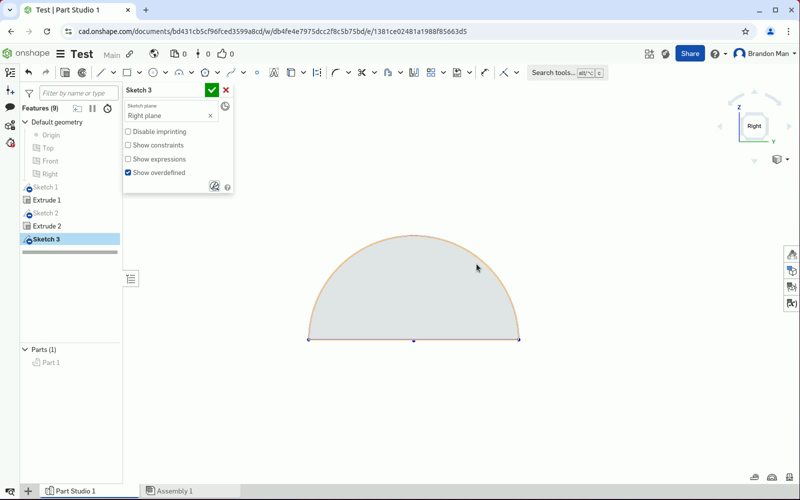
scroll(6)
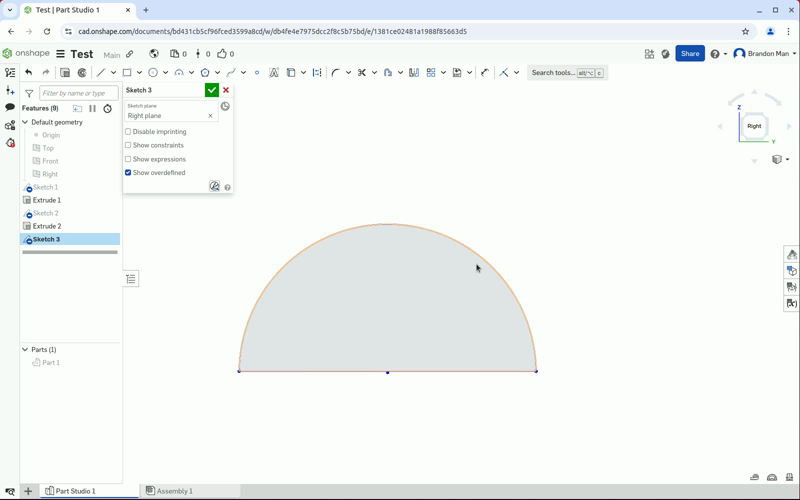
scroll(6)
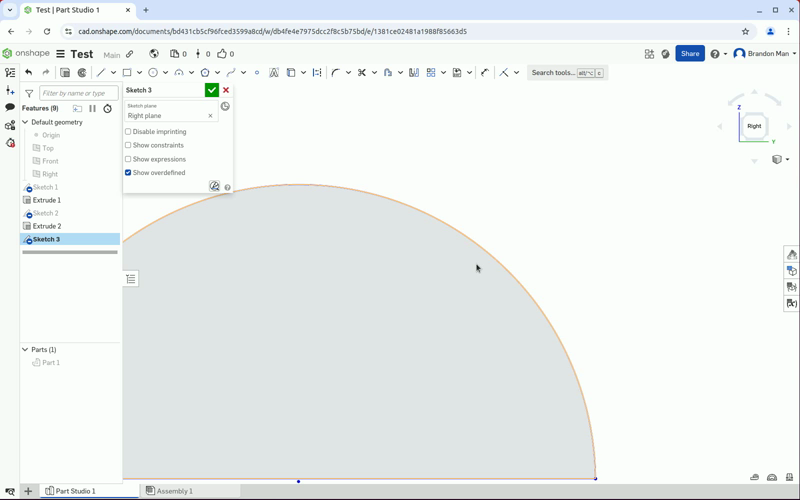
click(476, 263)
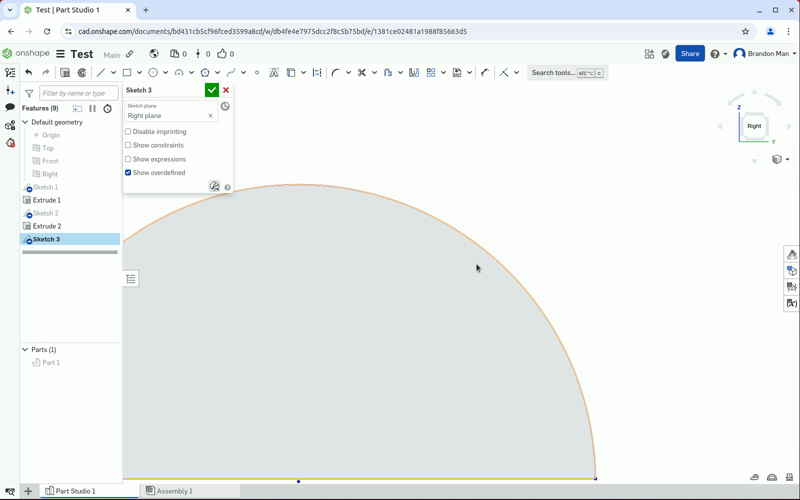
scroll(-6)
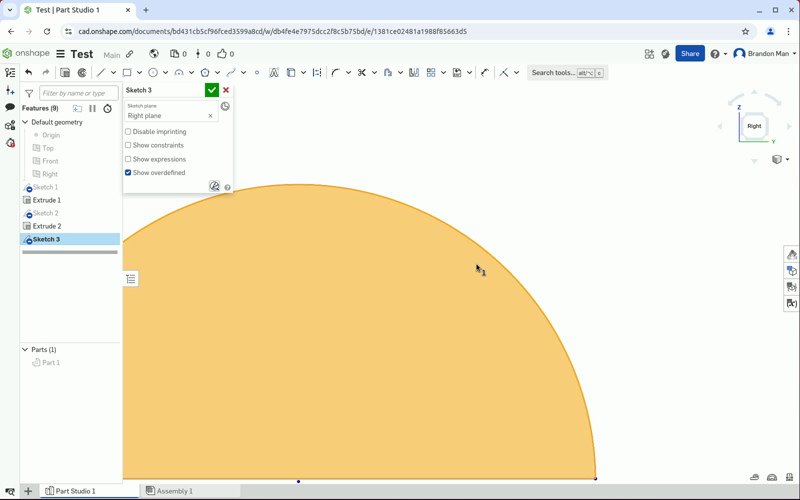
scroll(-6)
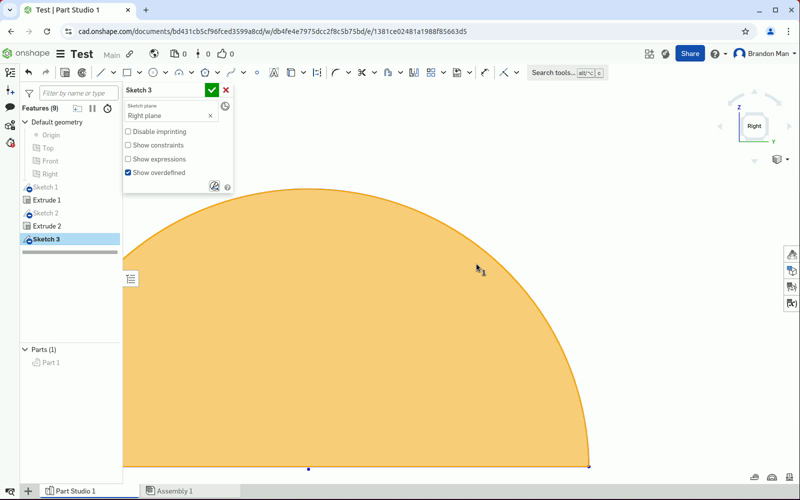
scroll(-6)
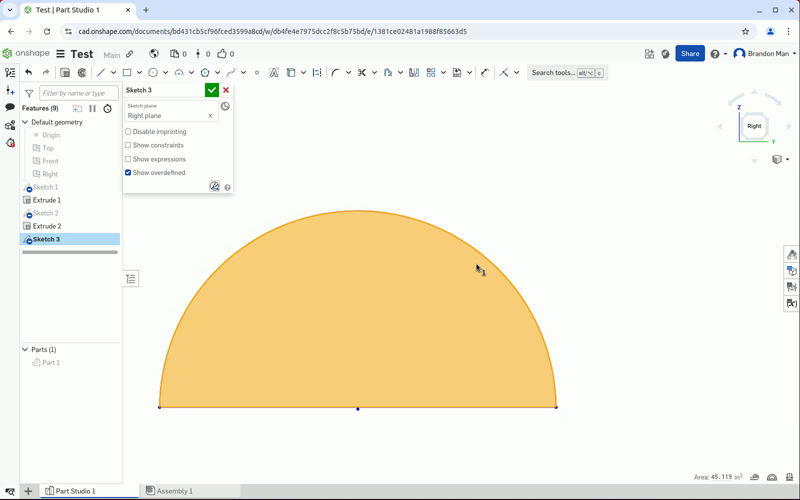
scroll(-6)
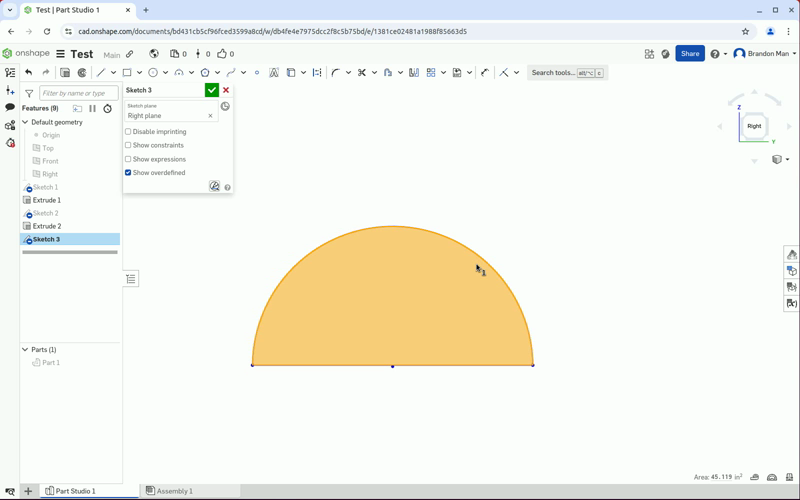
scroll(-6)
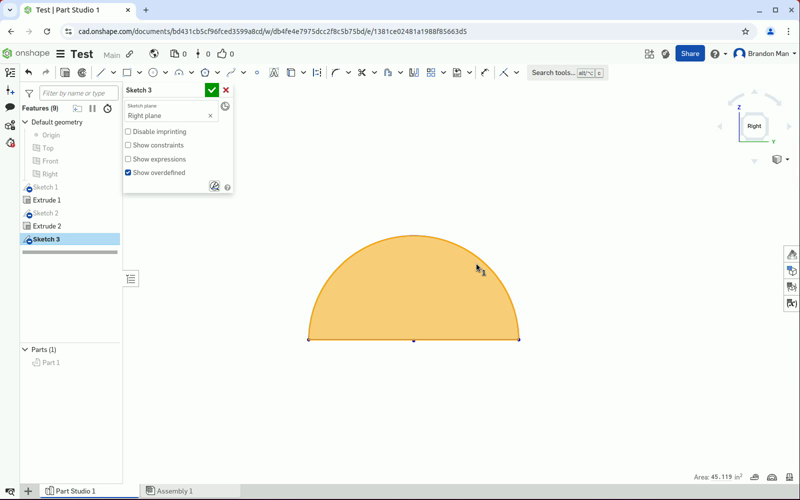
scroll(-6)
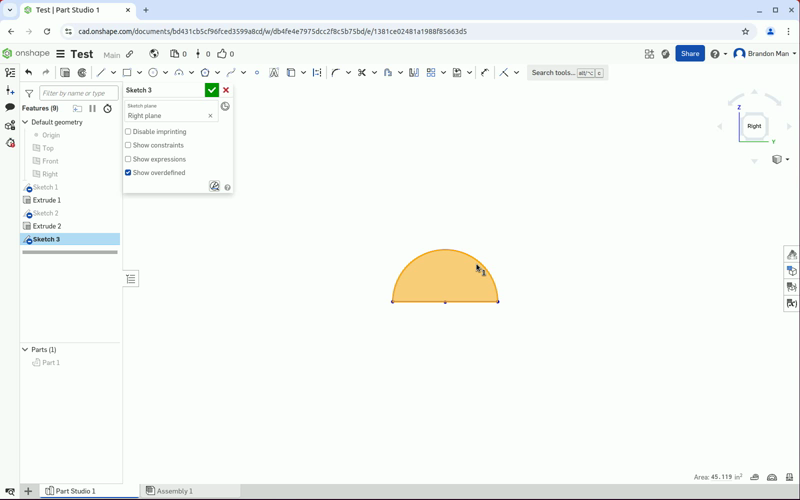
scroll(-6)
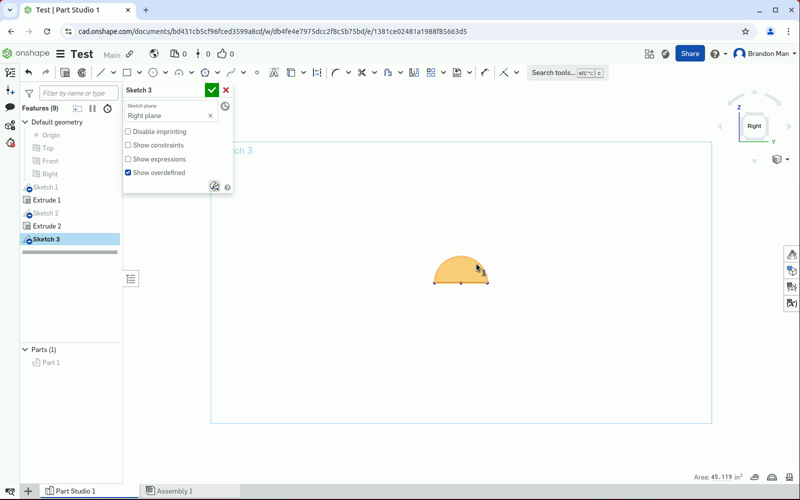
mouse_move(73, 352)
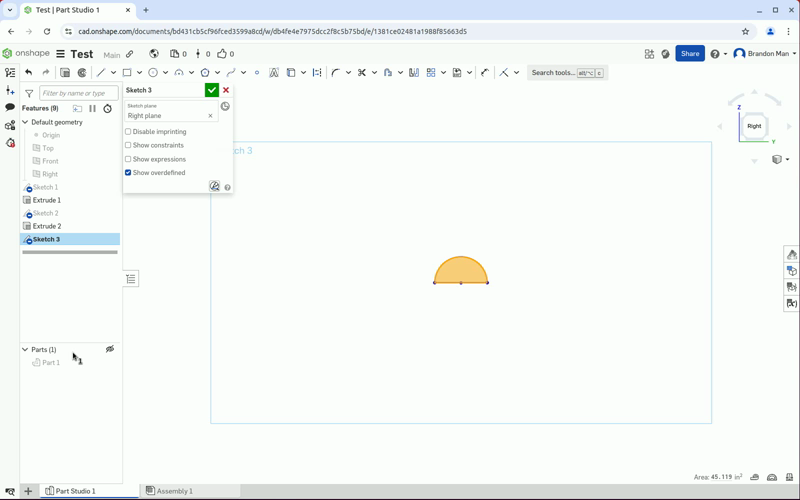
key(shift+y)
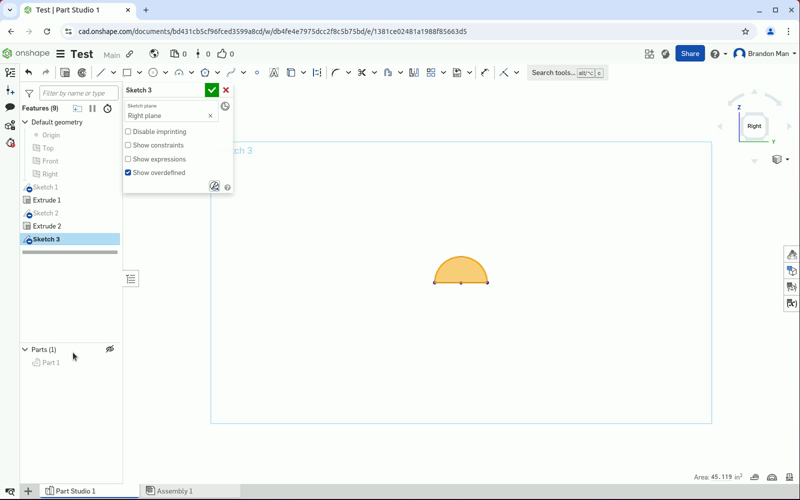
key(shift+e)
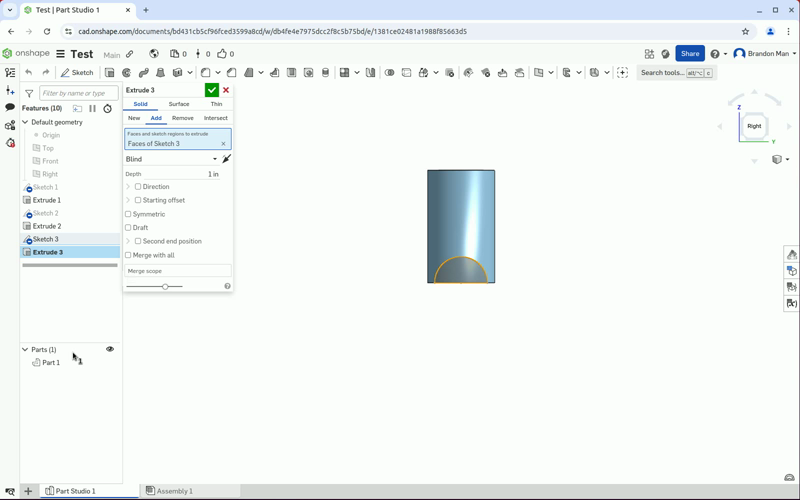
mouse_move(143, 106)
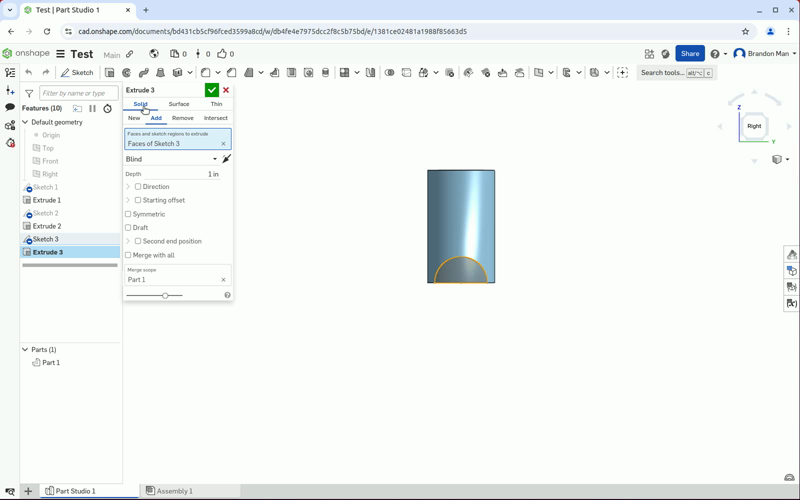
click(143, 106)
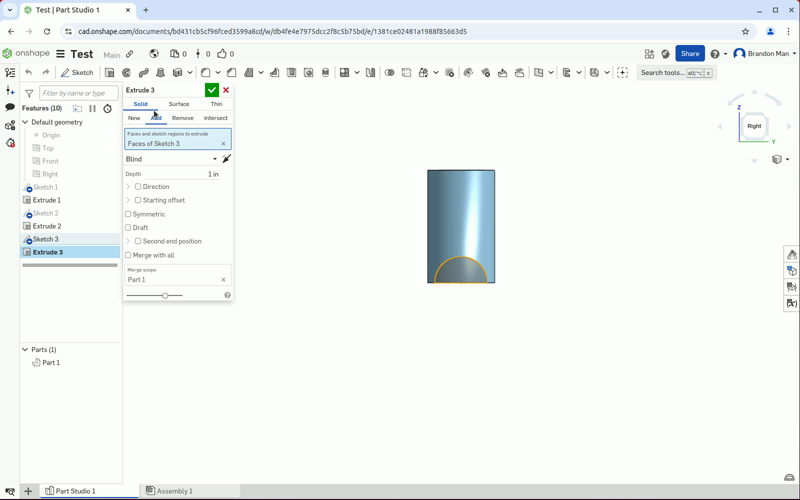
mouse_move(186, 120)
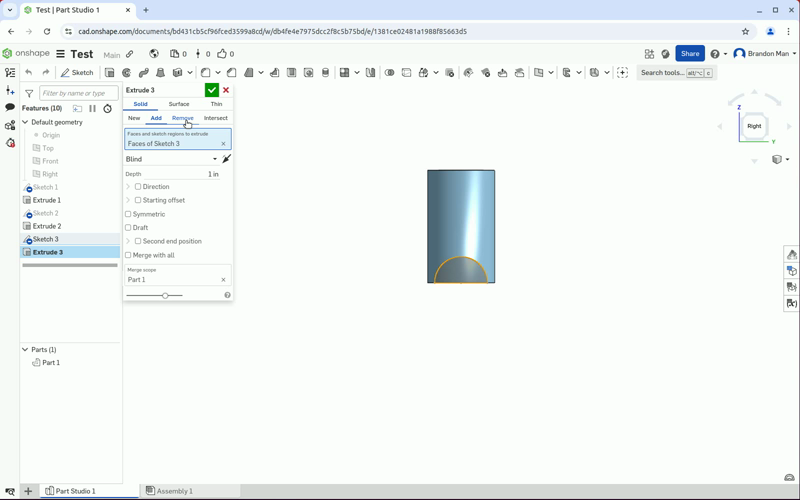
click(186, 120)
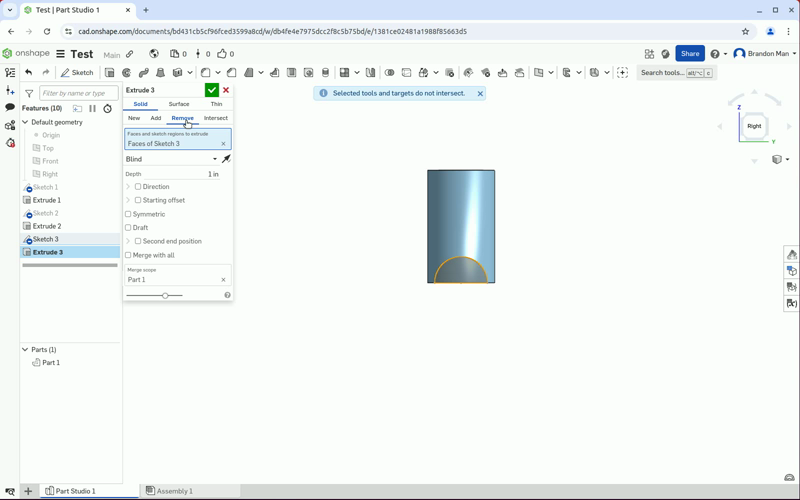
key(tab, 4)
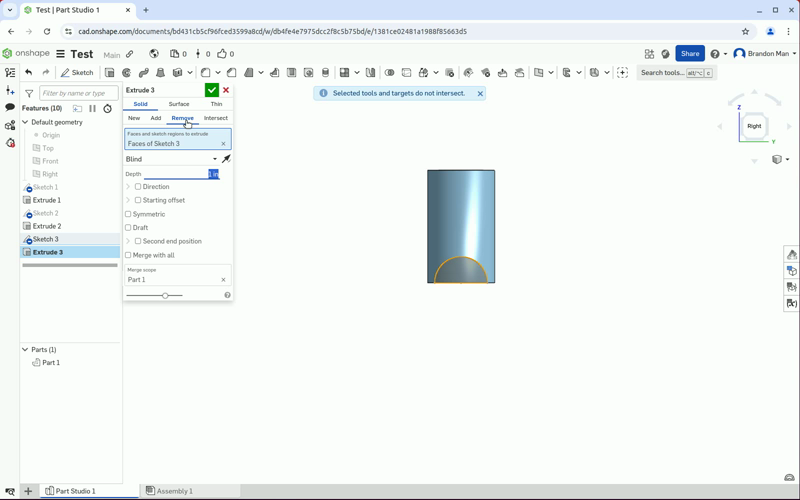
text(-30.57)
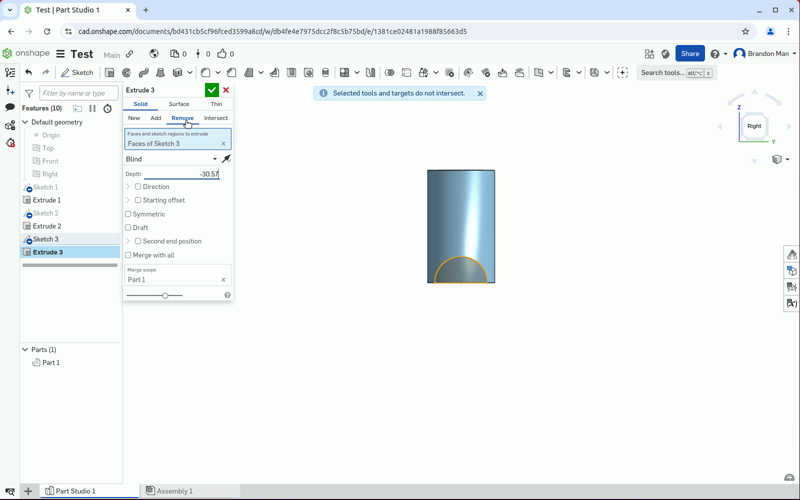
key(tab, 6)
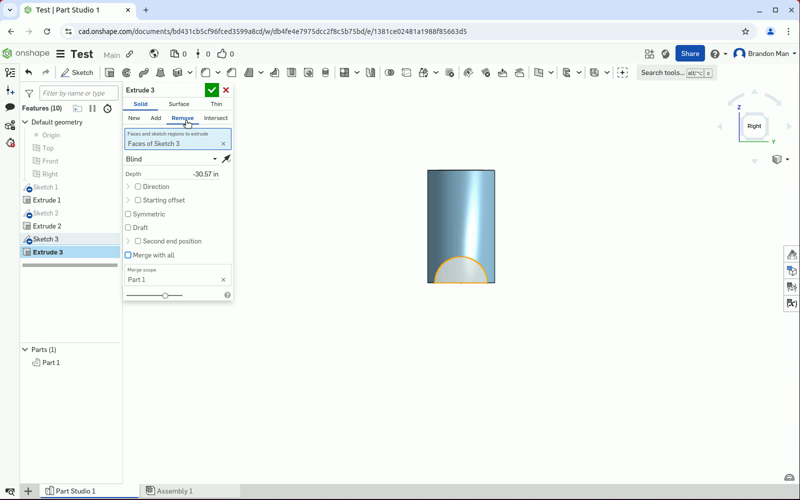
key(space)
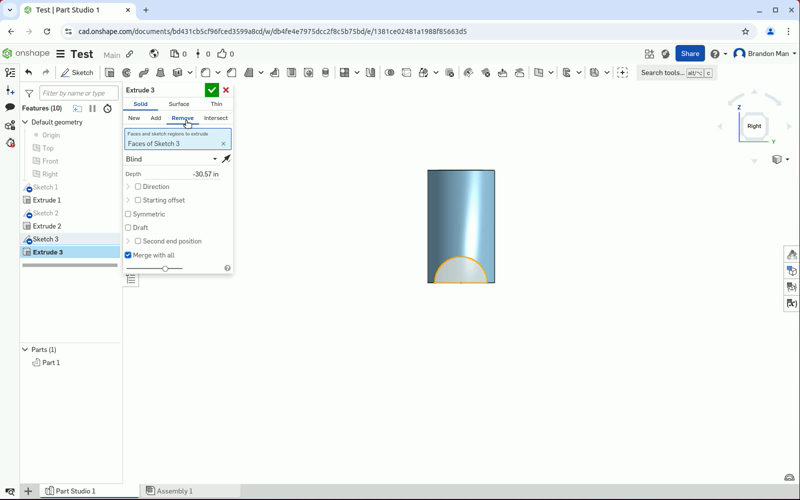
key(enter)
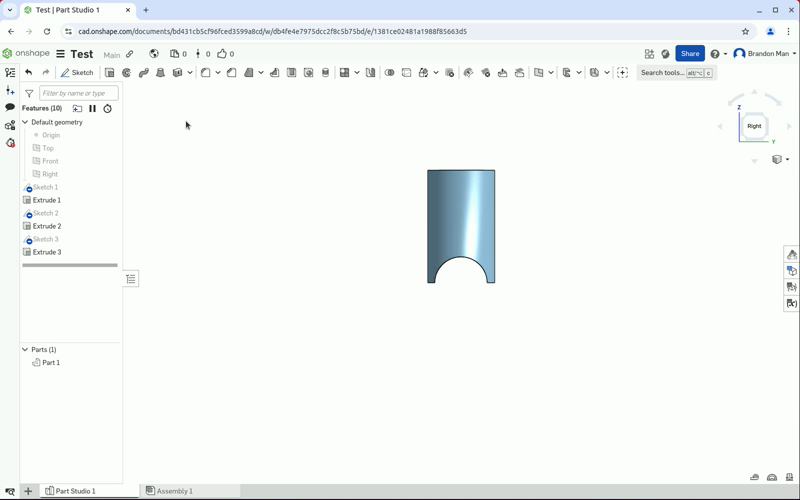
key(shift+h)
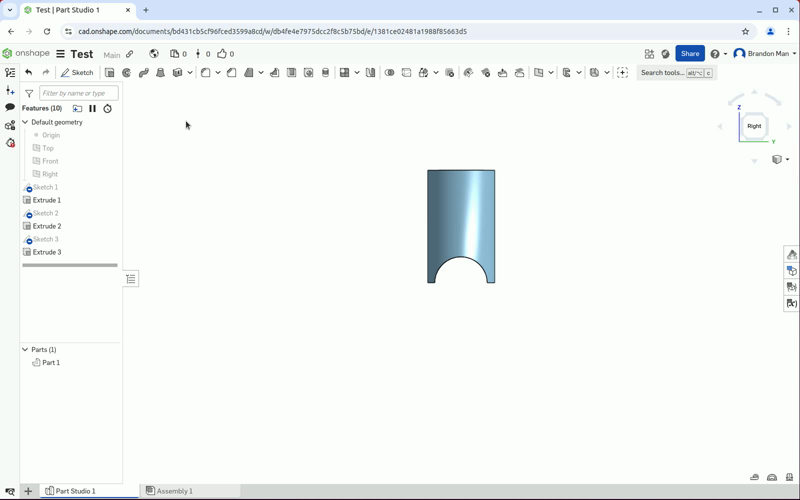
key(shift+h)
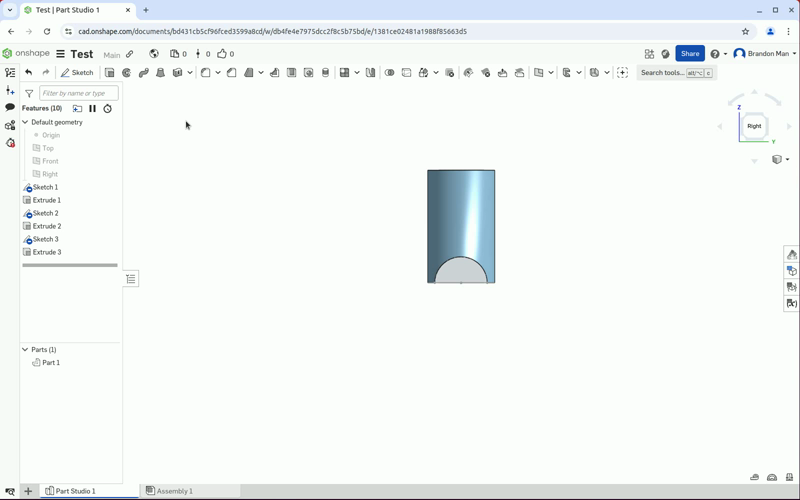
key(shift+7)
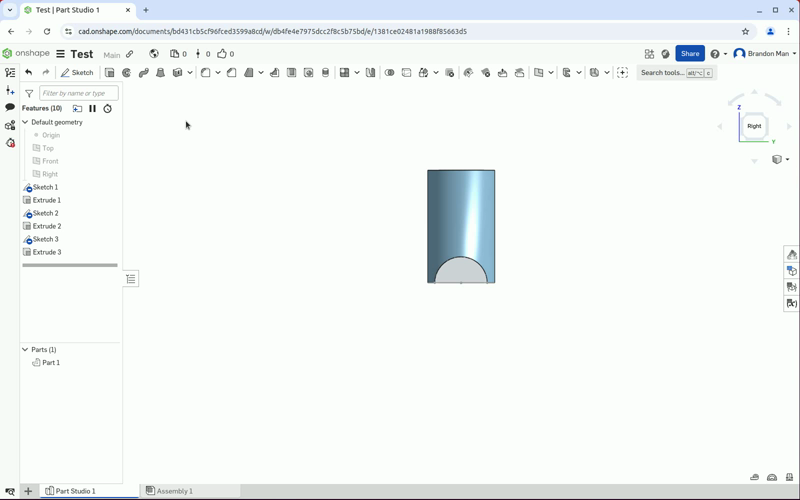
key(right, 2)
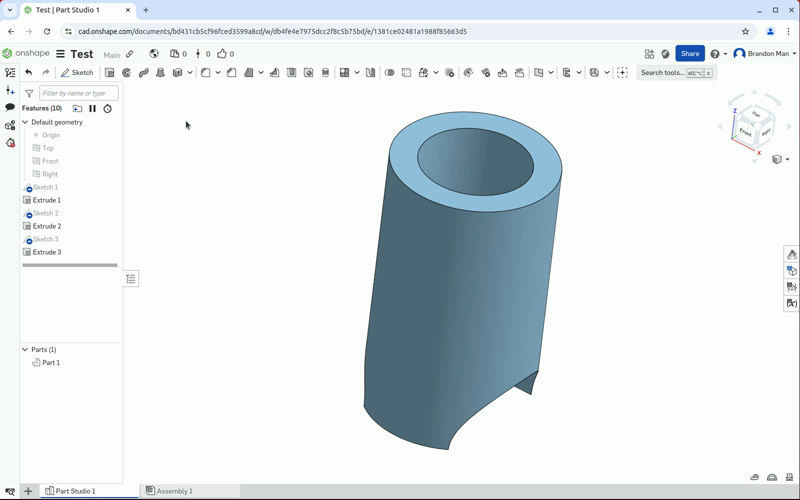
key(down, 2)
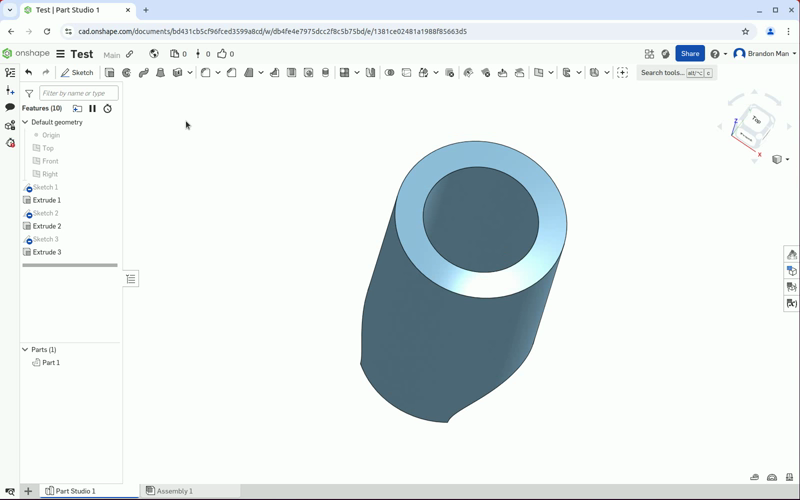
key(up, 2)
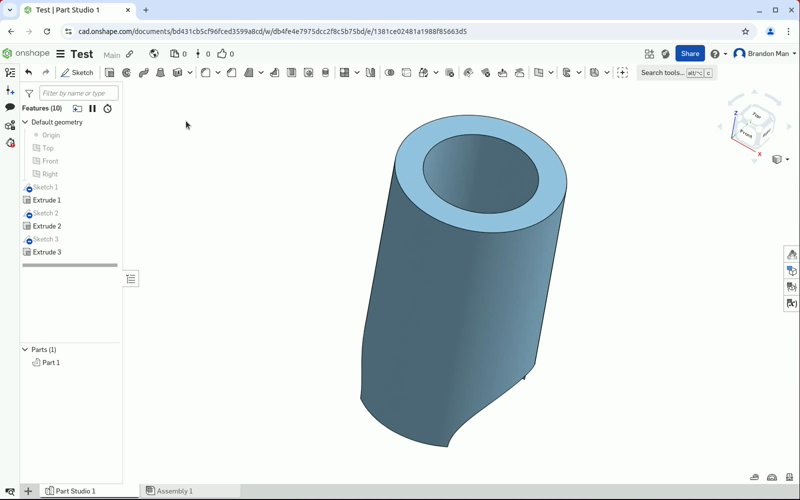
key(left, 2)
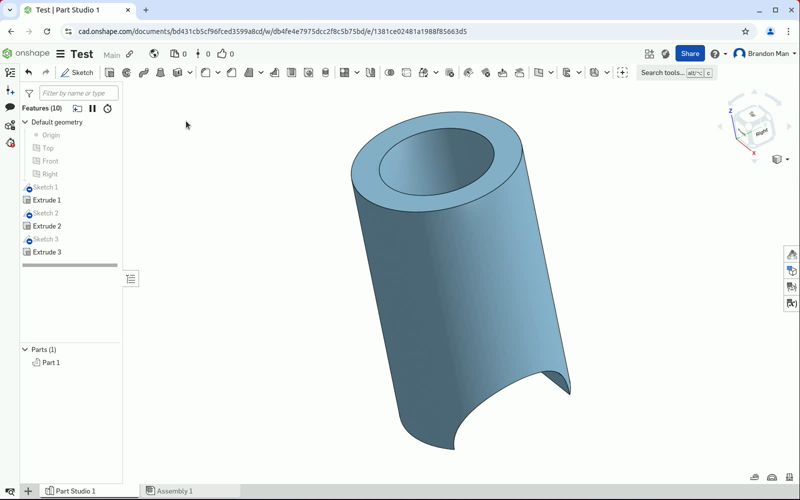
mouse_move(73, 189)
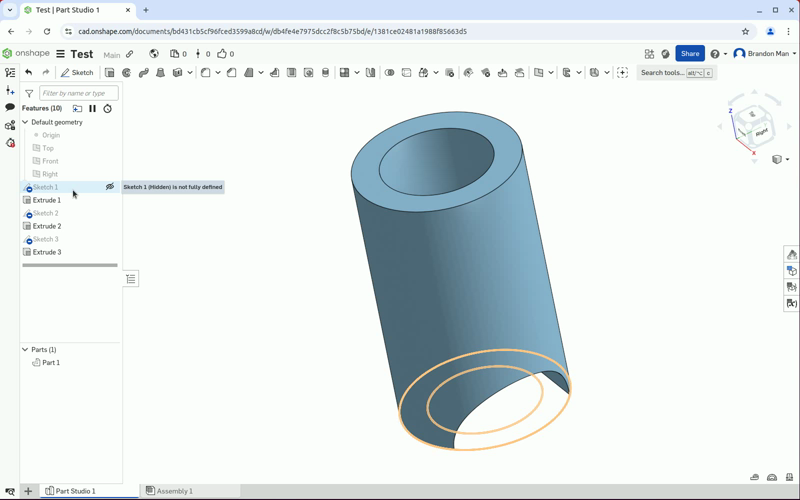
click(73, 189)